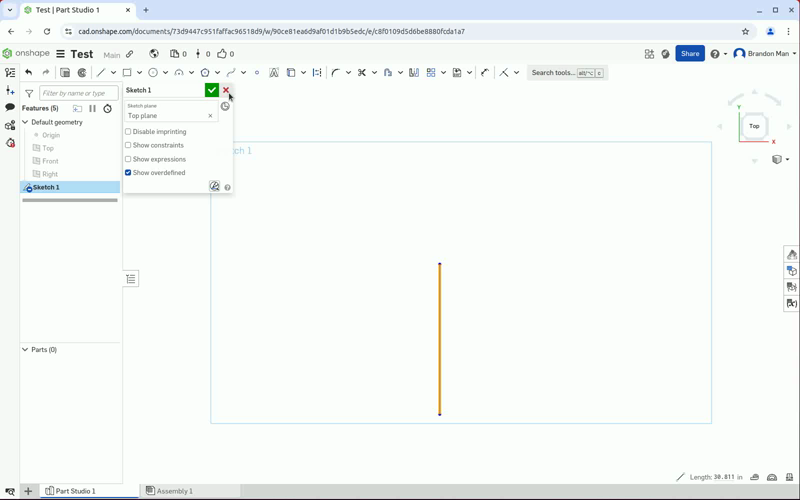
key(shift+h)
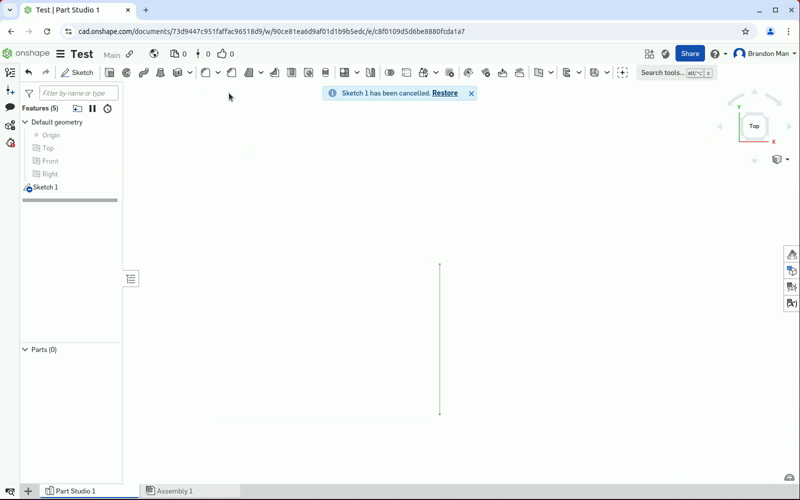
mouse_move(73, 352)
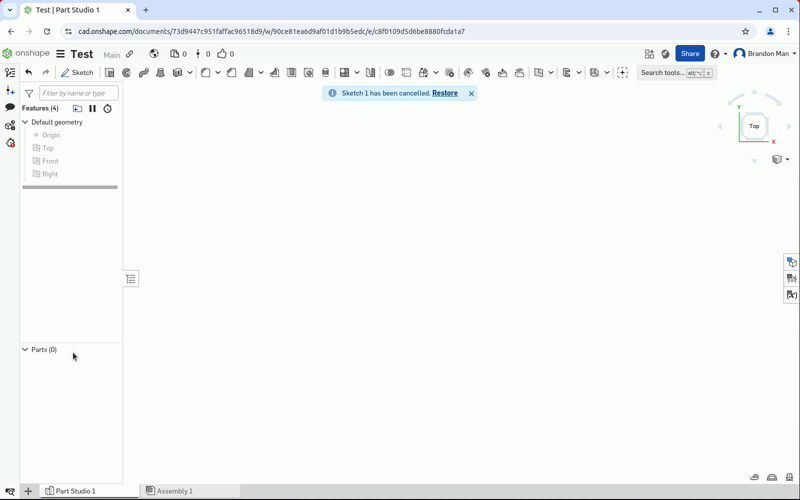
key(y)
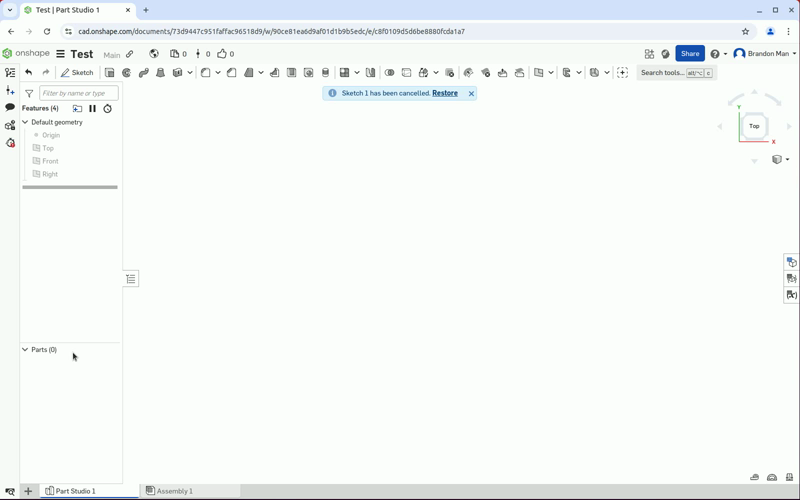
key(shift+p)
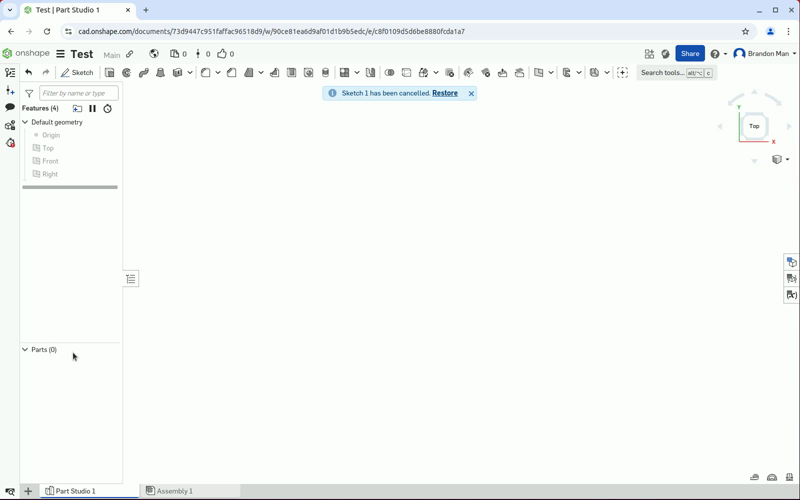
key(space)
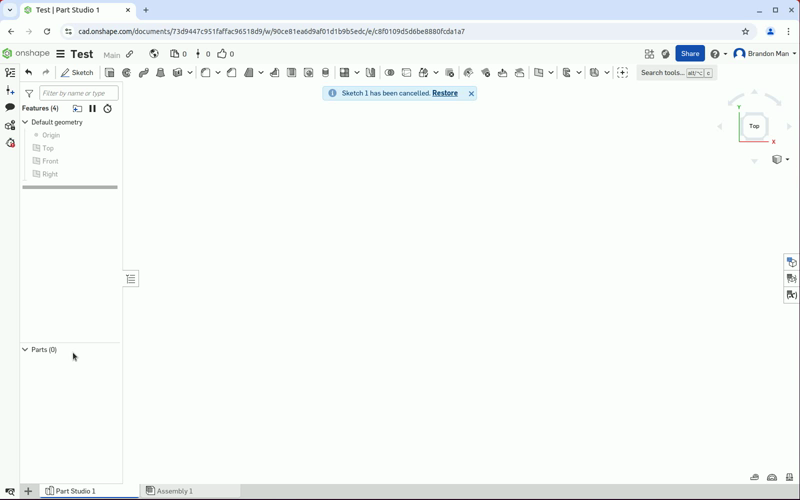
key_down(shift)
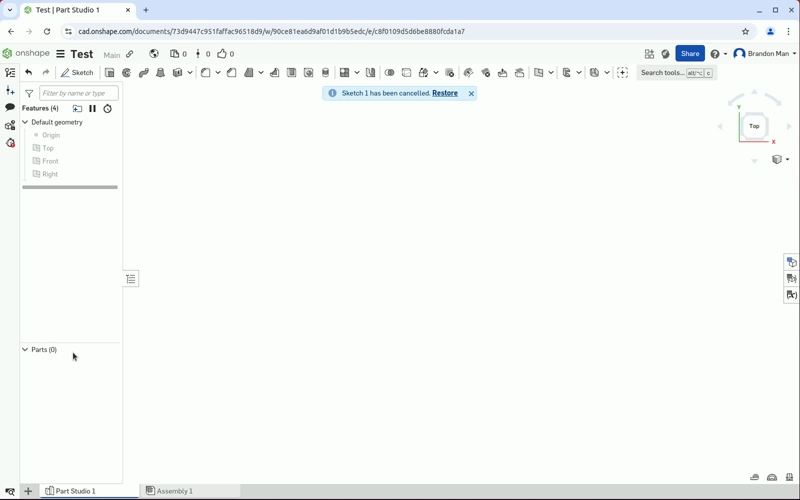
key(up)
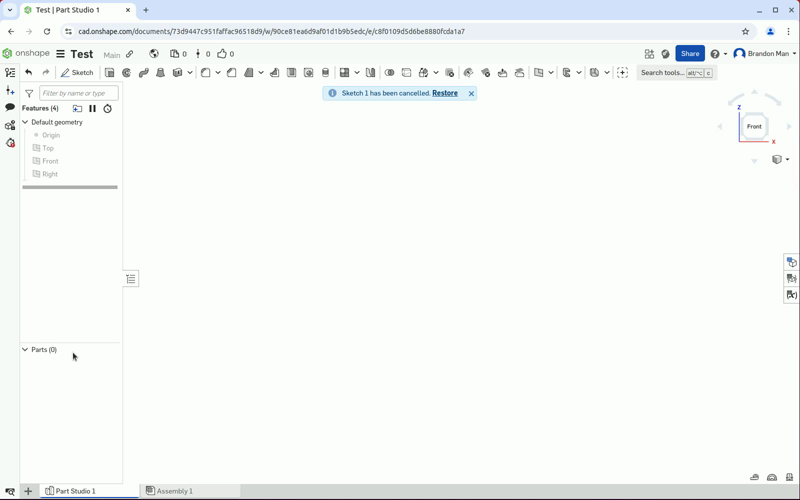
key_up(shift)
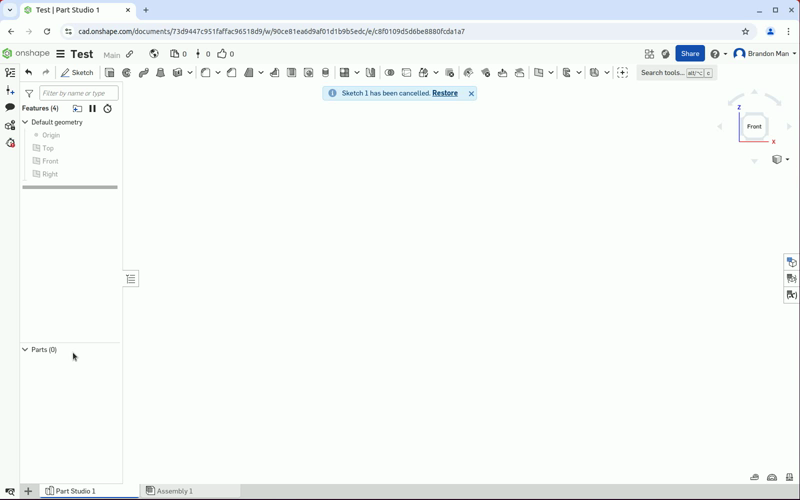
mouse_move(73, 352)
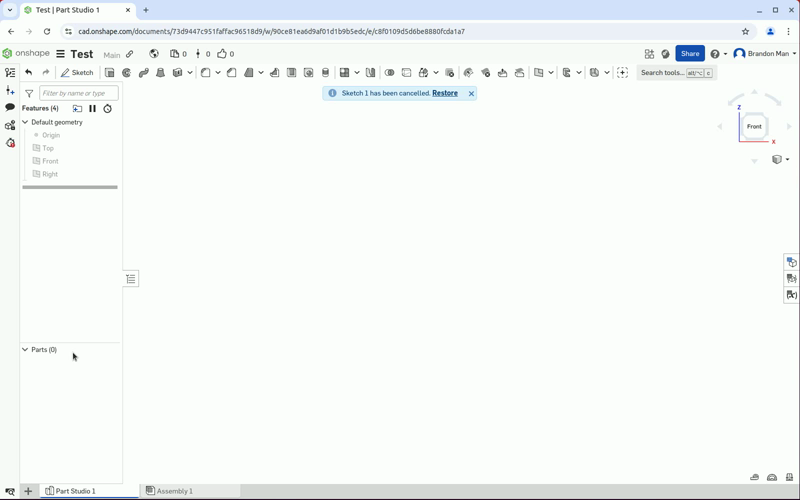
key(shift+y)
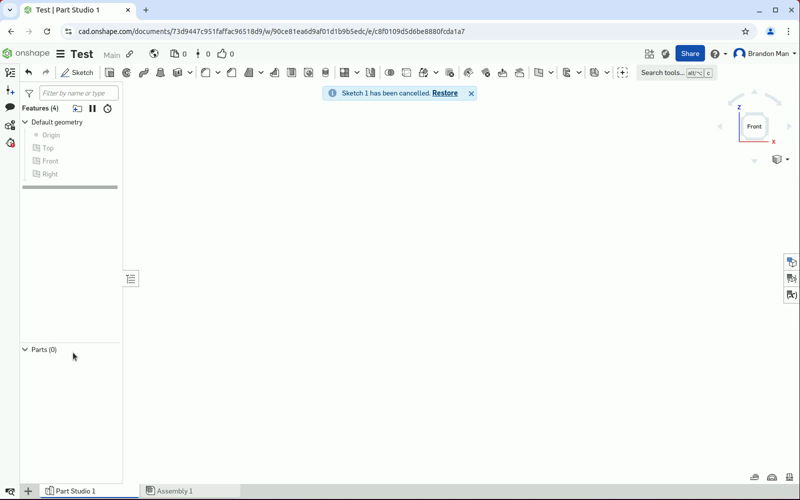
key(shift+s)
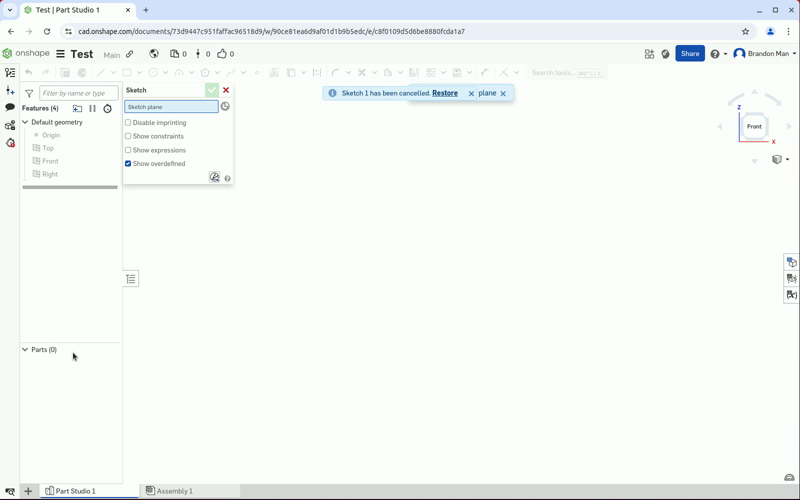
mouse_move(73, 163)
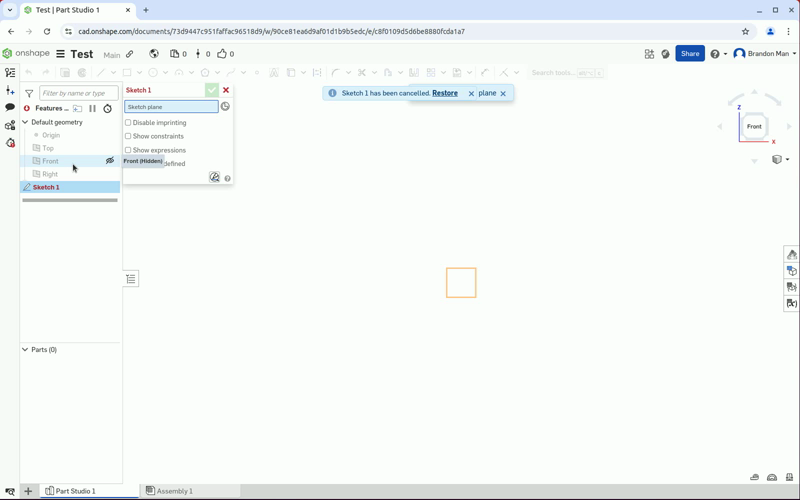
click(73, 163)
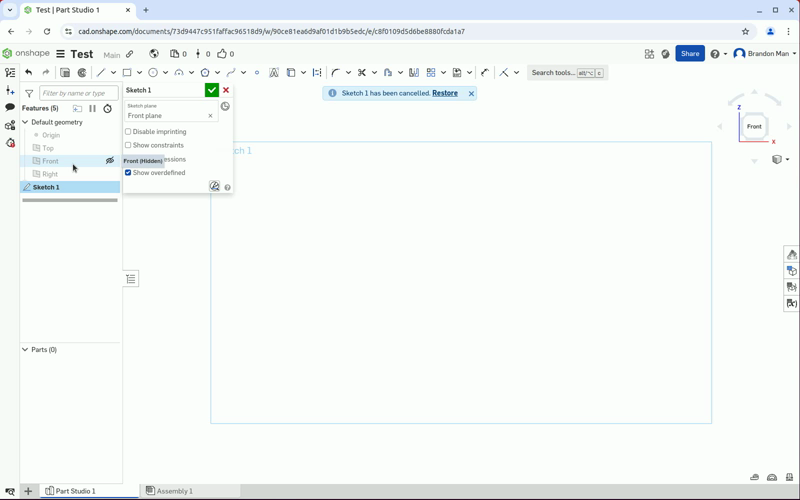
mouse_move(73, 352)
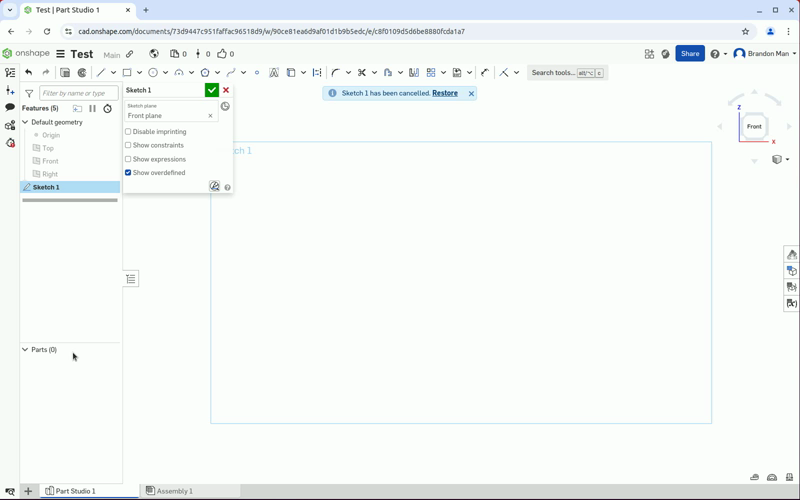
key(y)
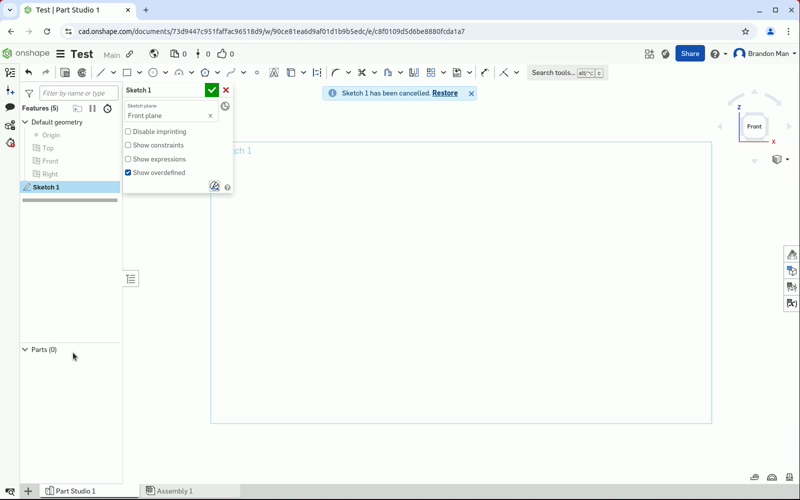
key(l)
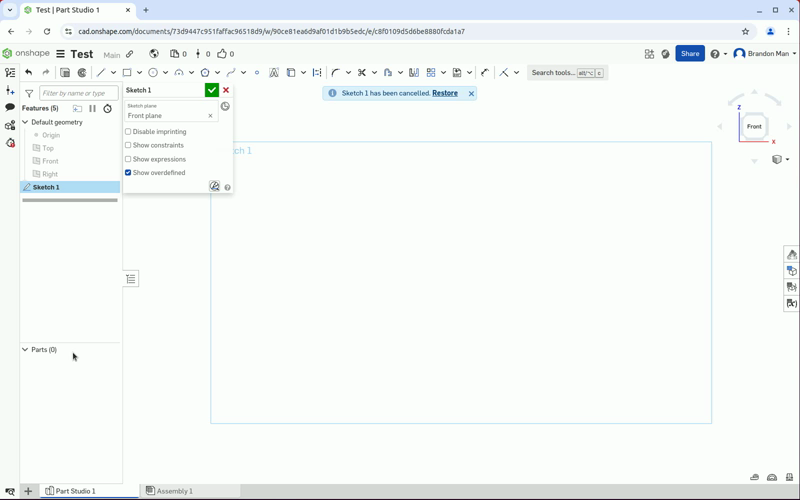
key_down(shift)
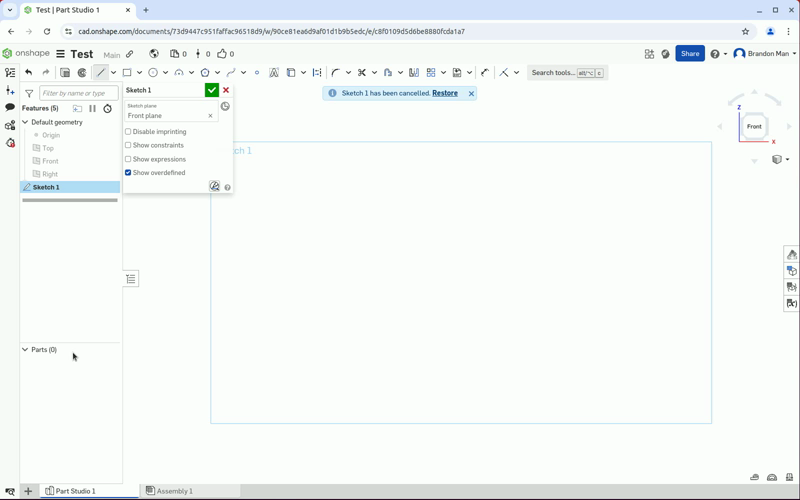
mouse_move(460, 282)
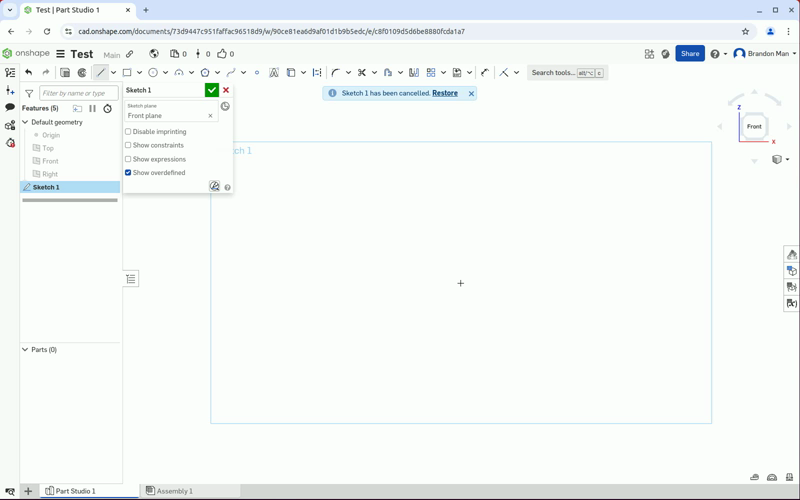
click(460, 282)
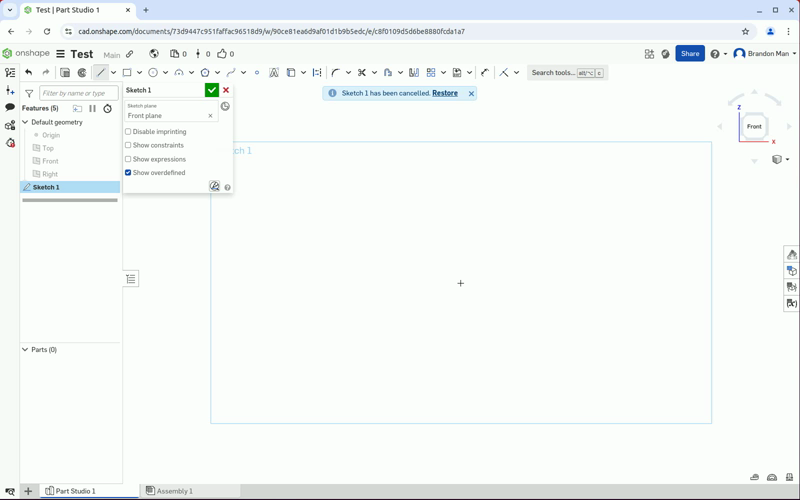
key_up(shift)
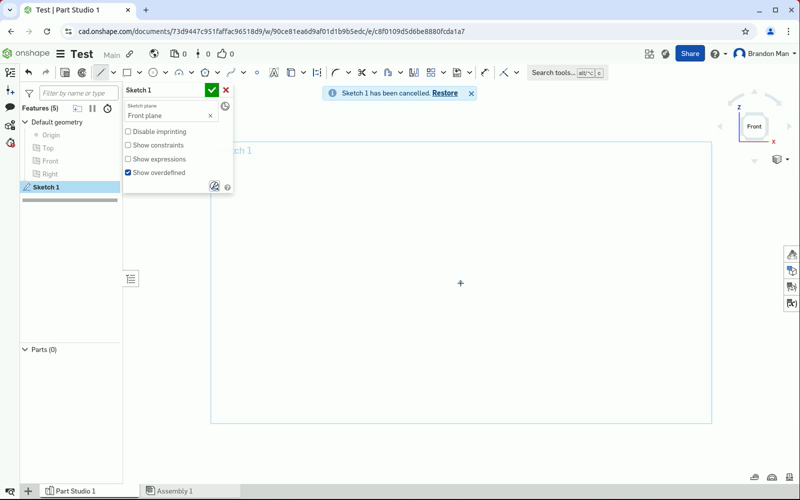
key_down(shift)
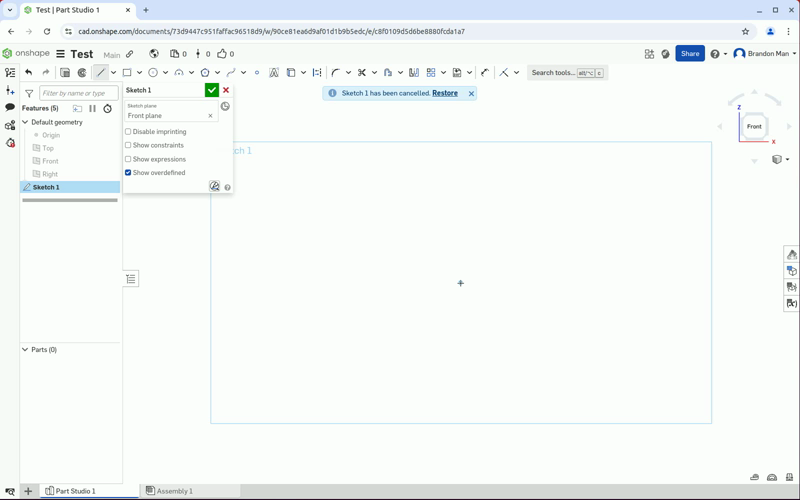
mouse_move(490, 282)
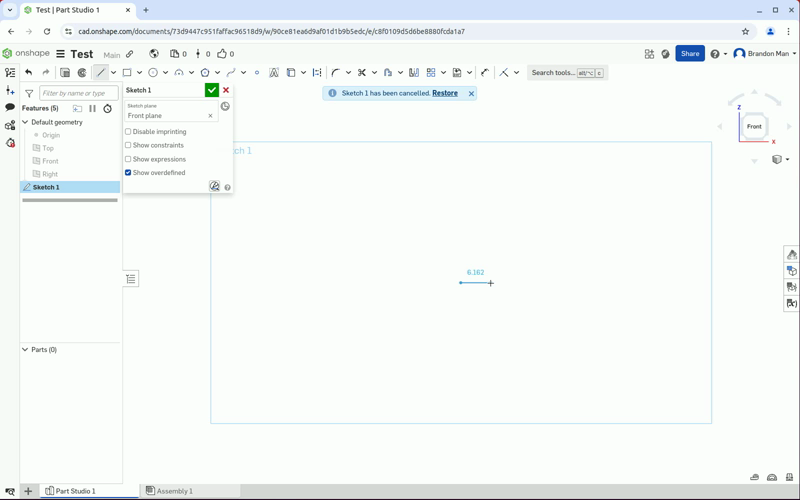
mouse_move(483, 282)
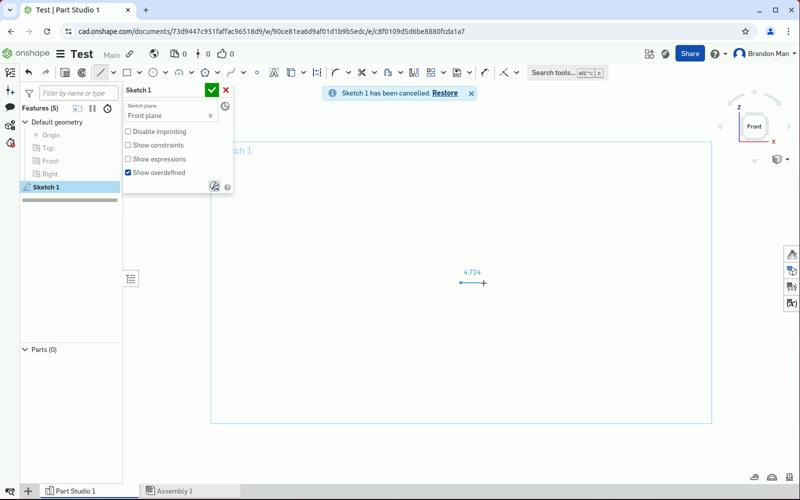
click(483, 282)
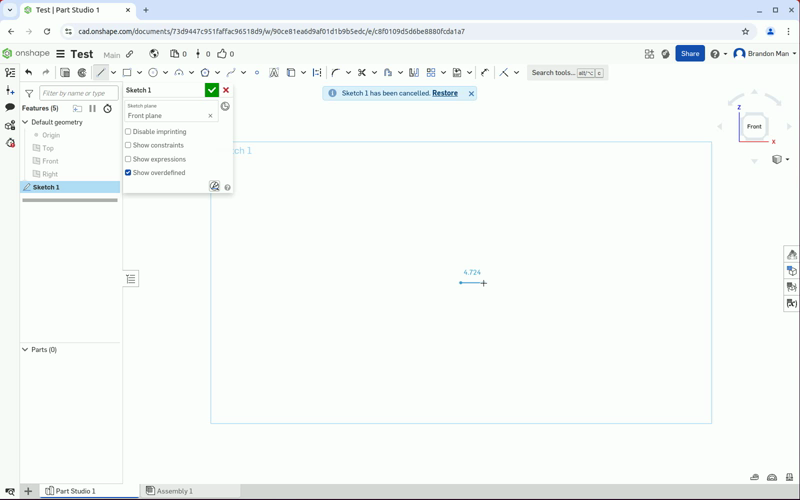
key_up(shift)
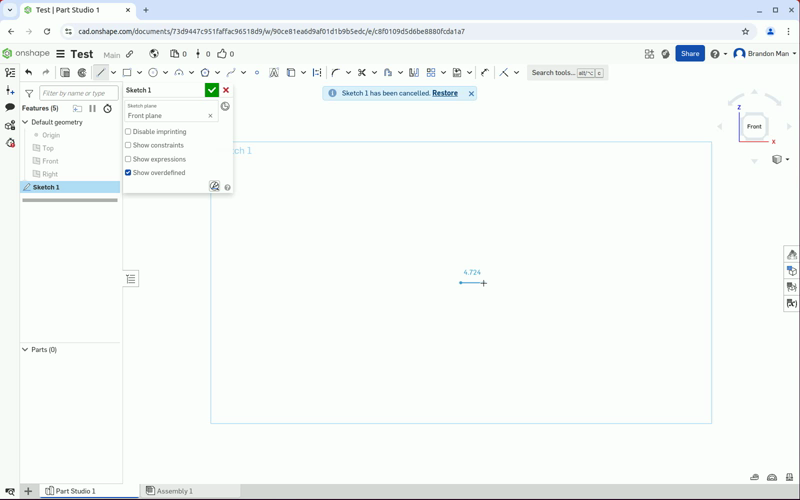
key_down(shift)
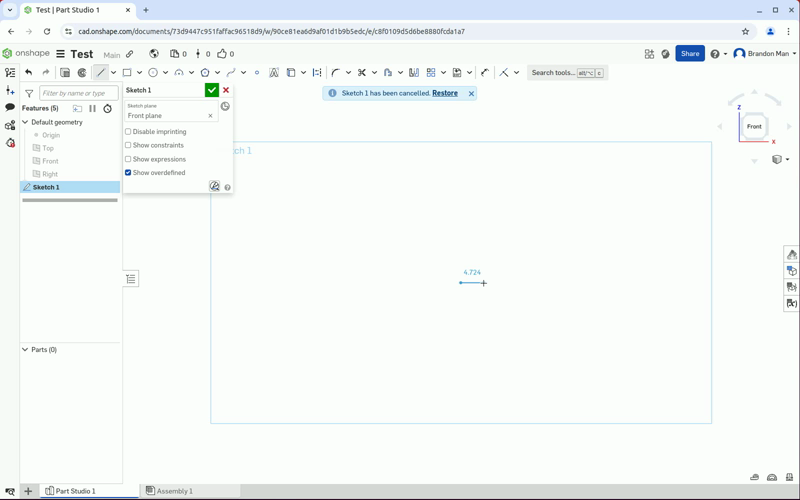
mouse_move(513, 282)
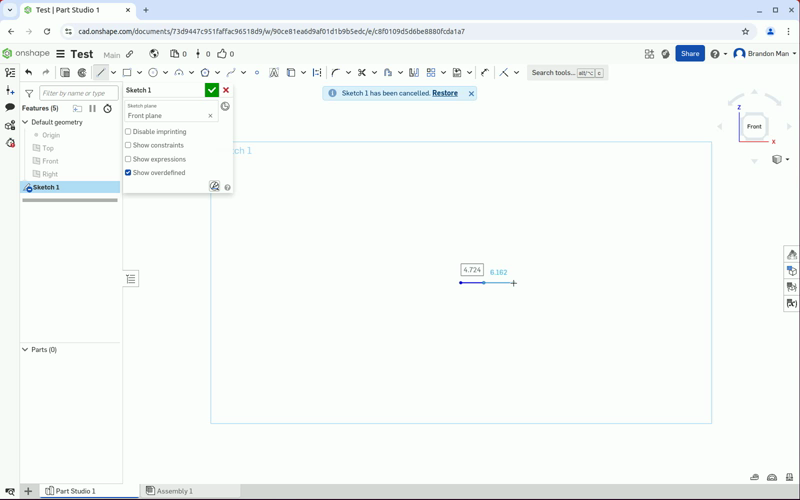
mouse_move(483, 237)
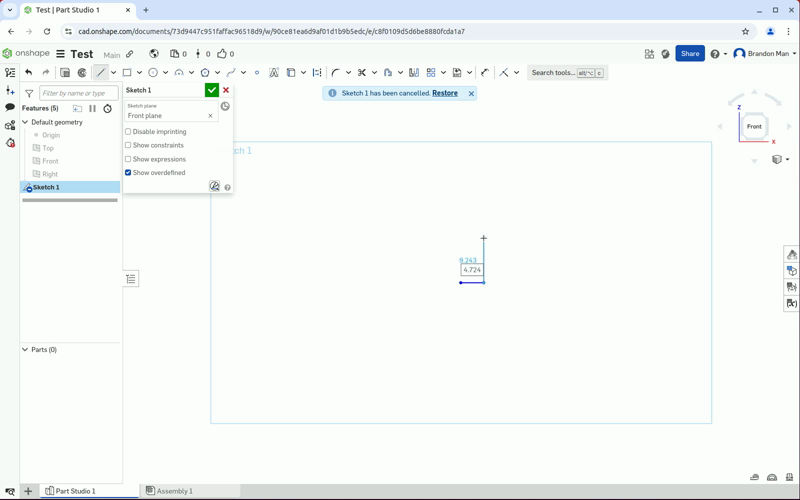
click(483, 237)
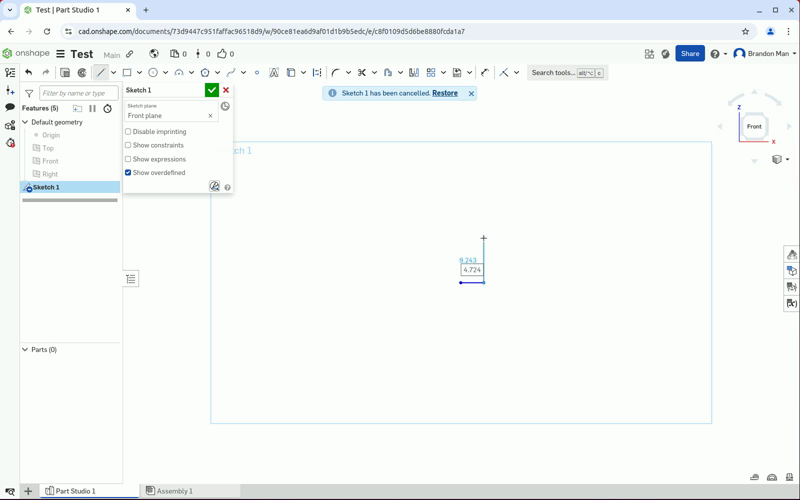
key_up(shift)
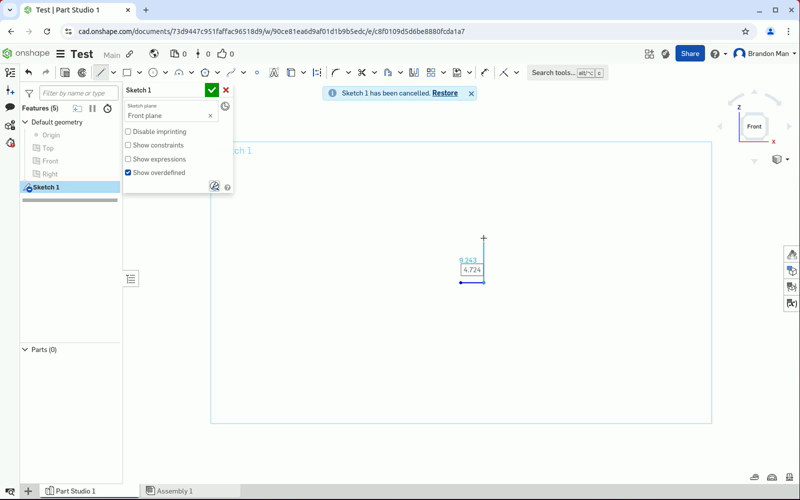
key_down(shift)
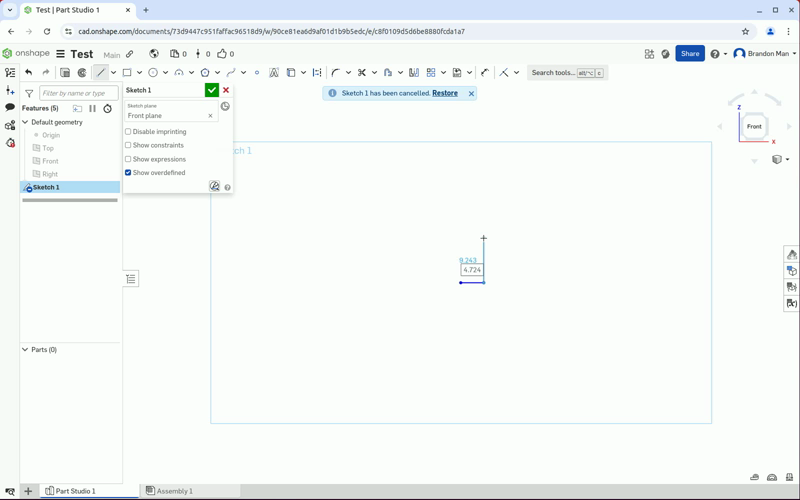
mouse_move(513, 237)
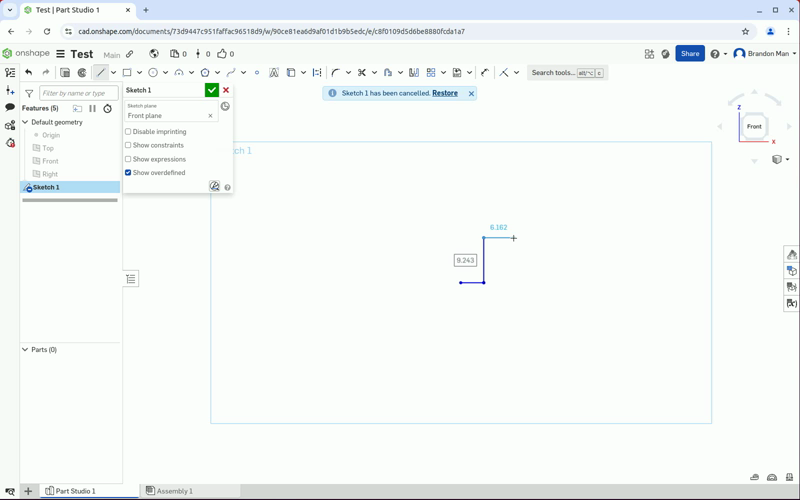
mouse_move(483, 214)
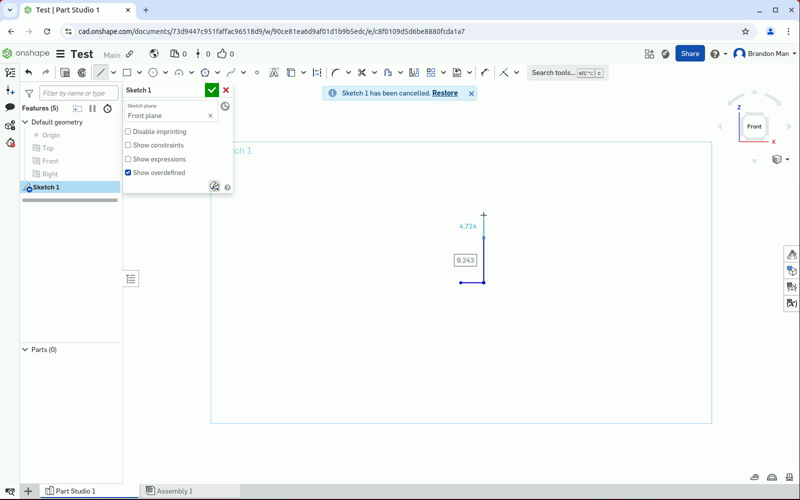
click(483, 214)
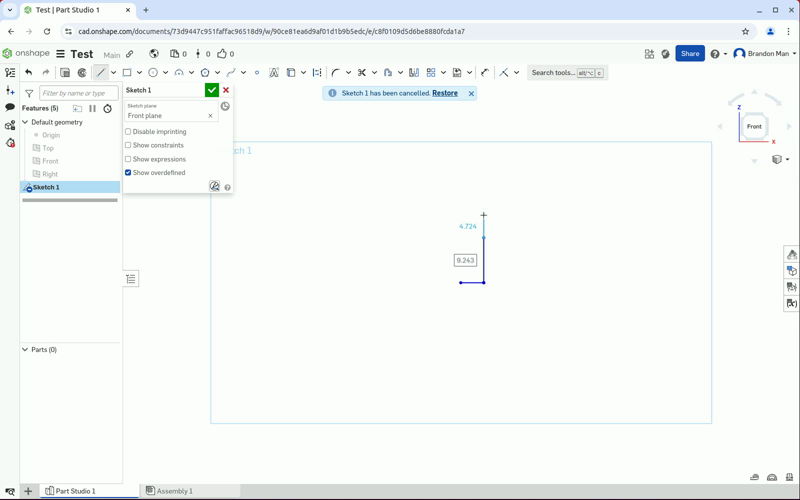
key_up(shift)
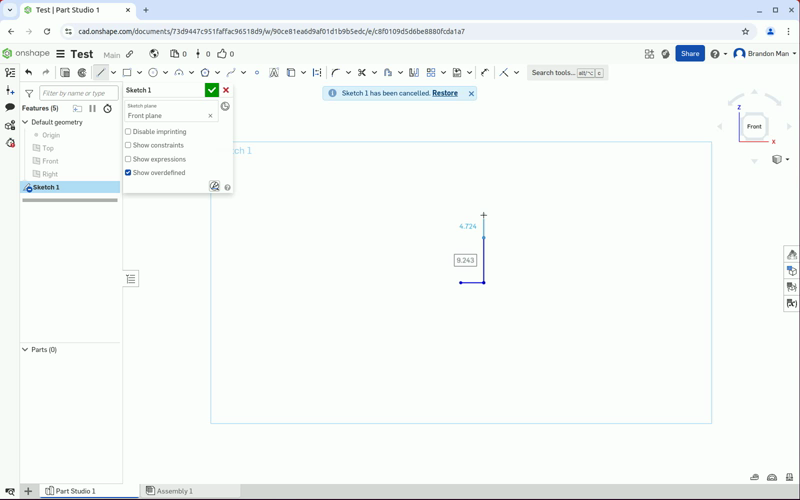
key_down(shift)
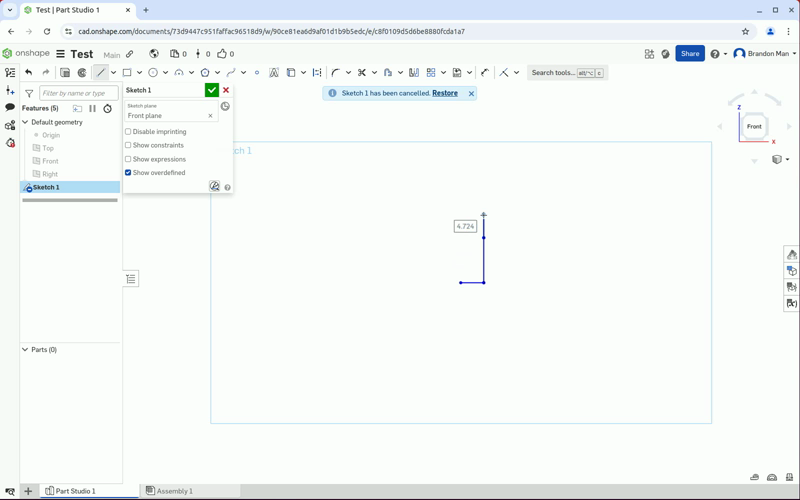
mouse_move(513, 214)
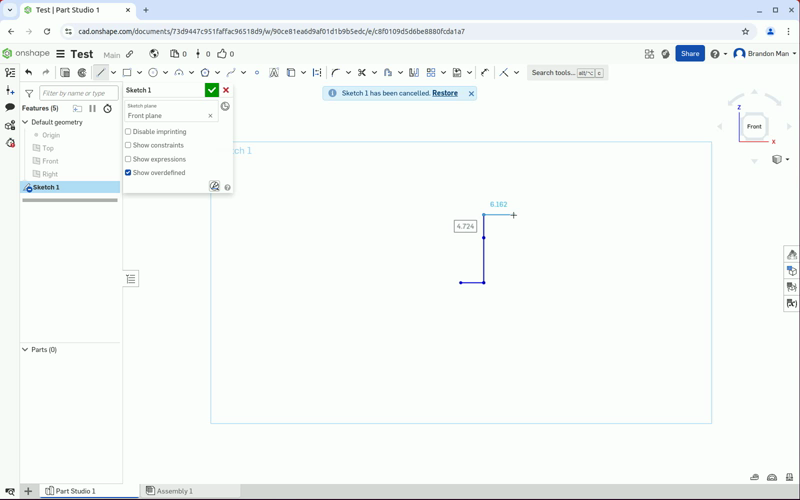
mouse_move(460, 214)
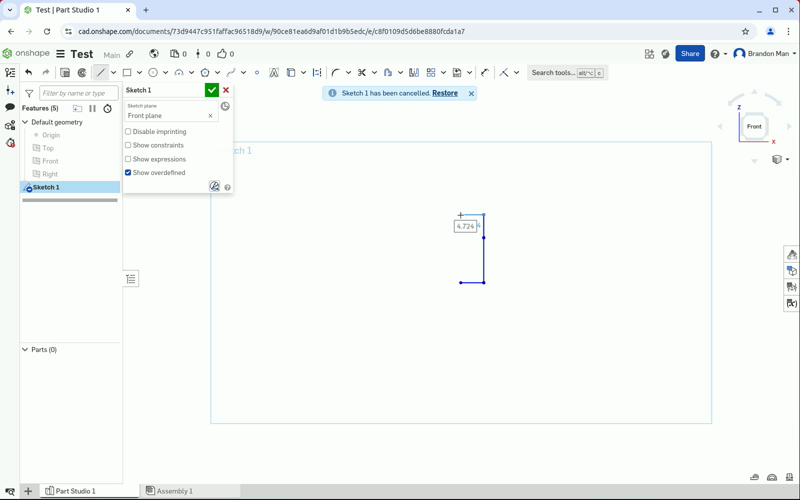
click(460, 214)
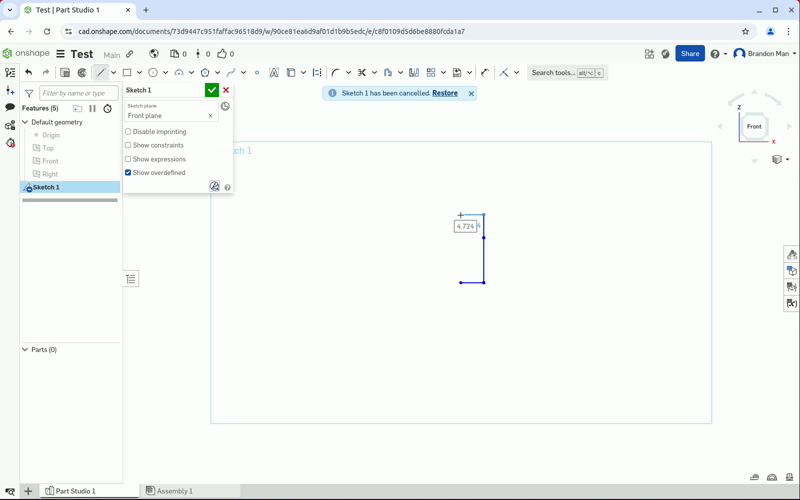
key_up(shift)
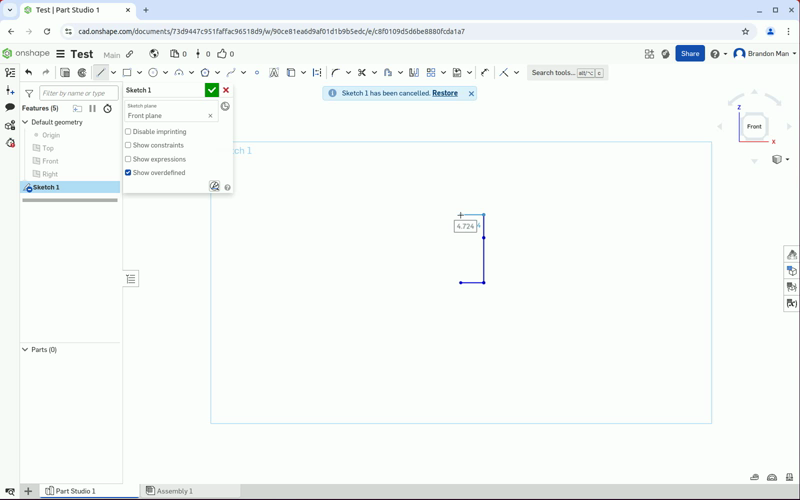
key_down(shift)
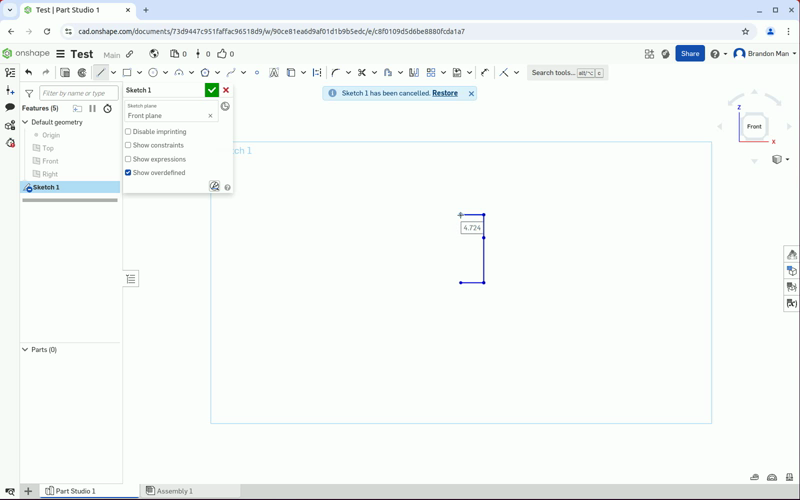
mouse_move(460, 282)
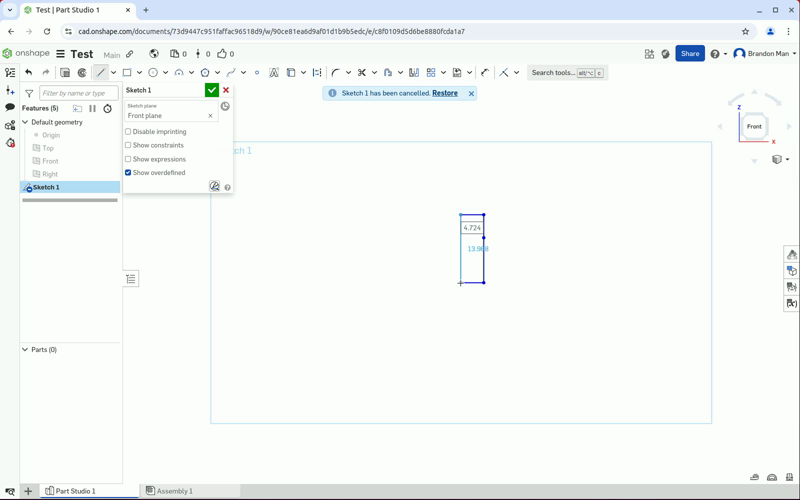
key_up(shift)
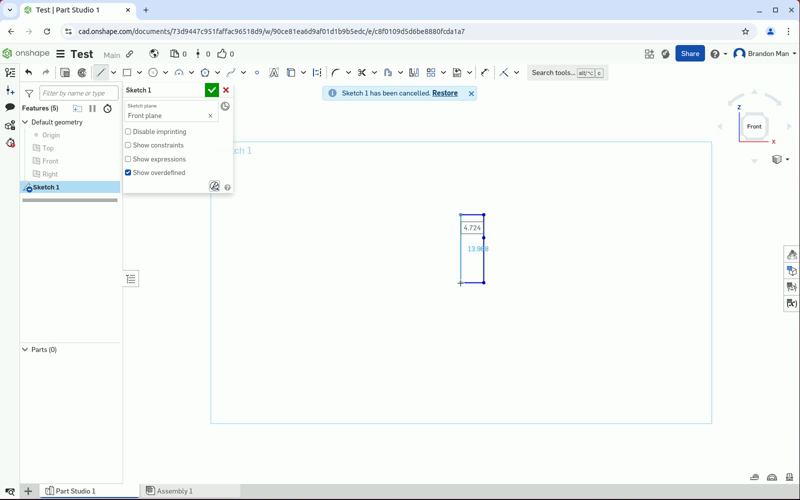
click(460, 282)
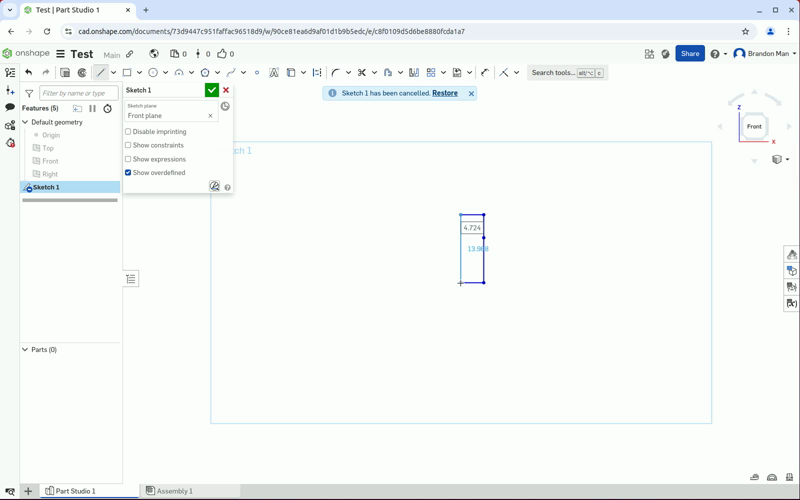
key(esc)
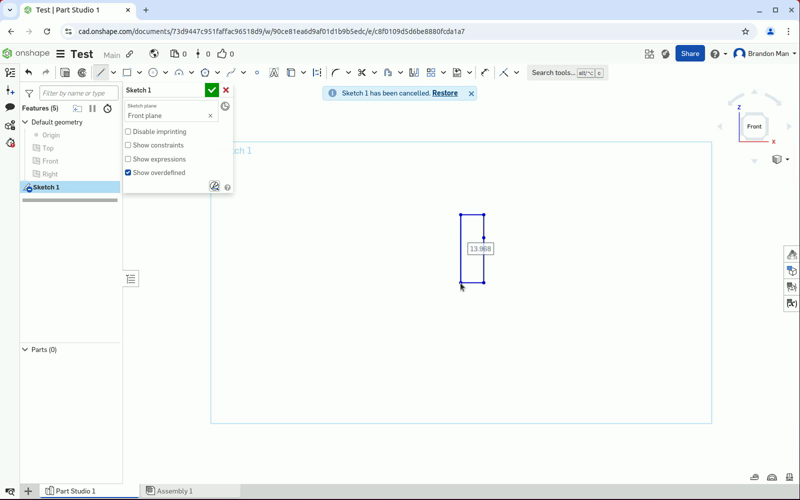
mouse_move(474, 266)
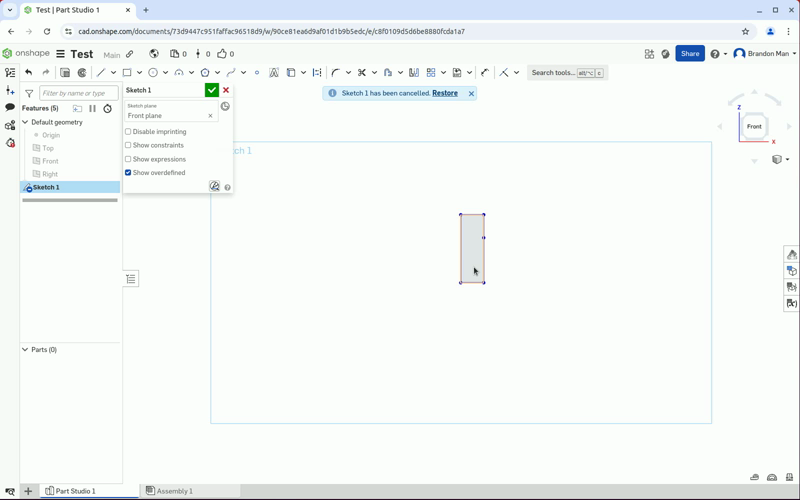
scroll(6)
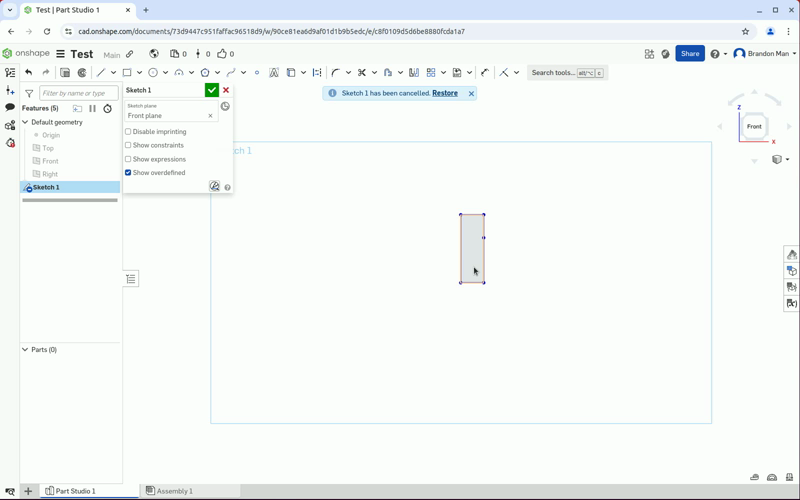
scroll(6)
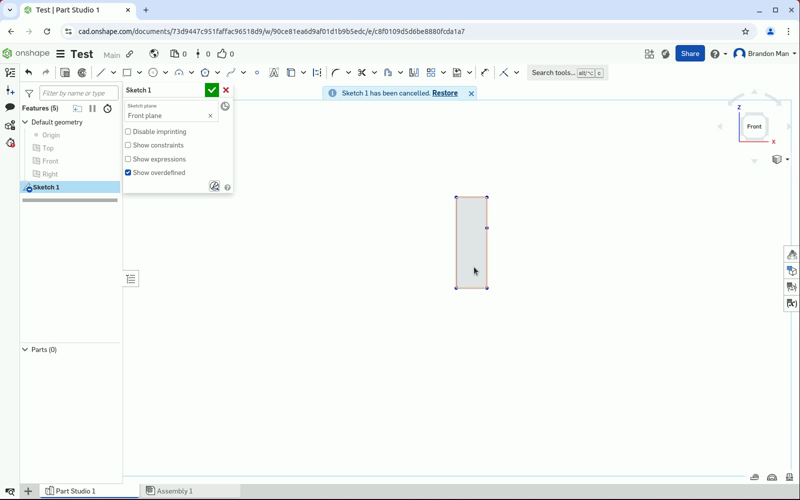
scroll(6)
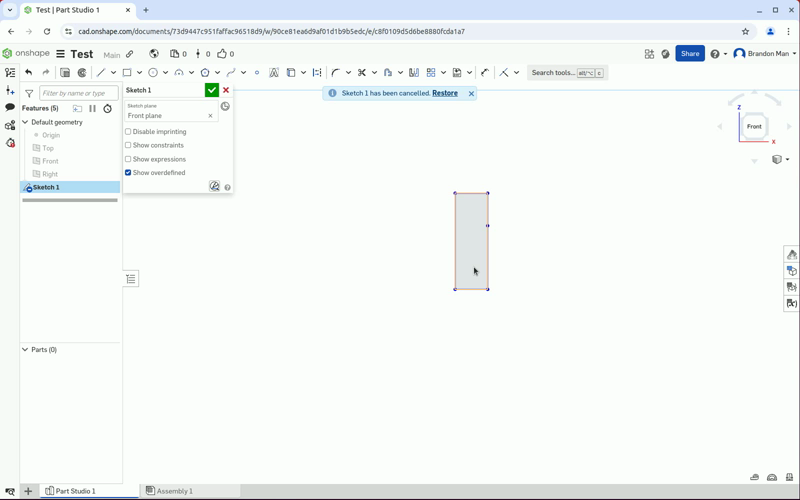
scroll(6)
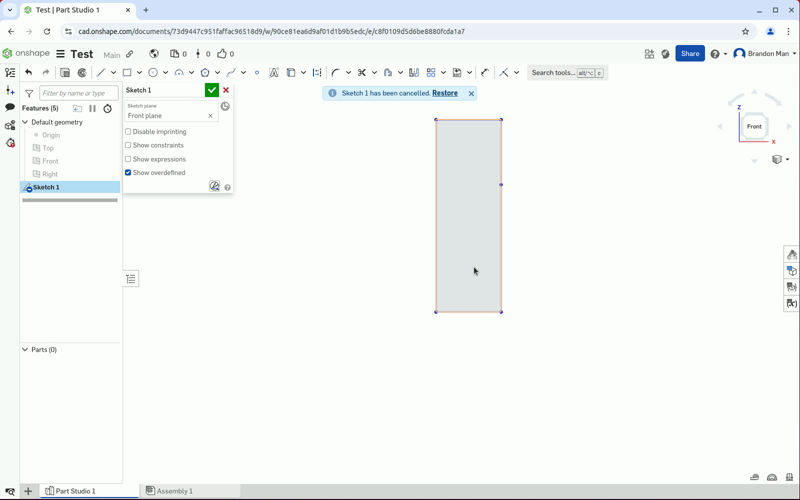
scroll(6)
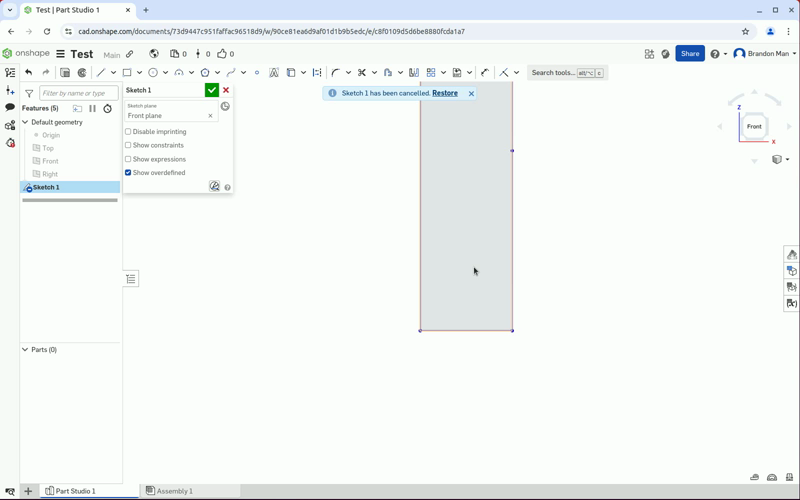
scroll(6)
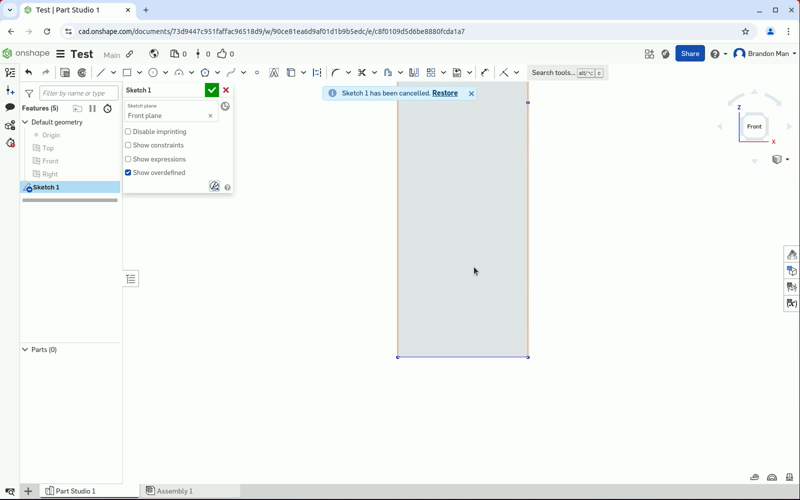
scroll(6)
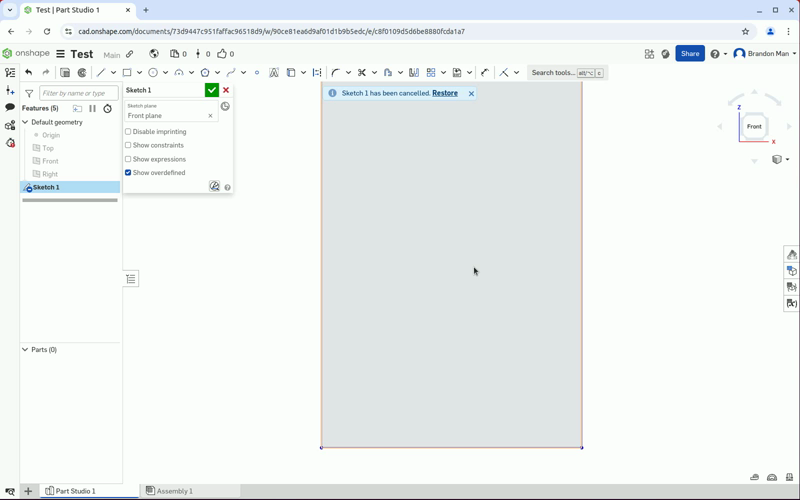
click(474, 266)
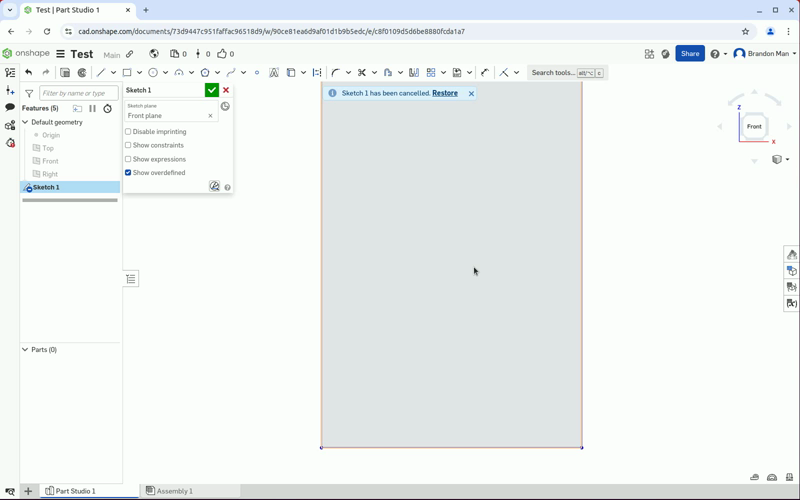
scroll(-6)
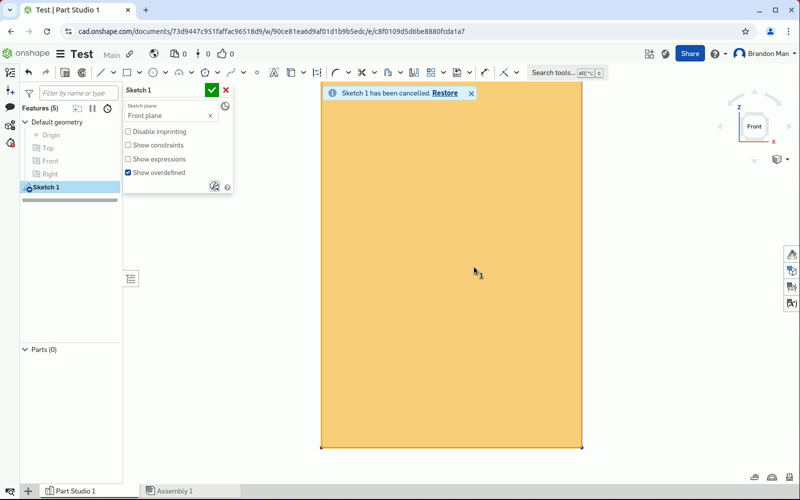
scroll(-6)
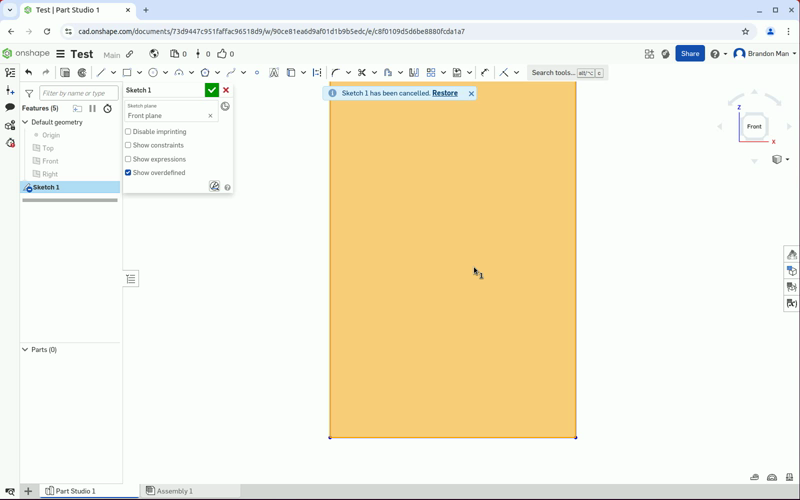
scroll(-6)
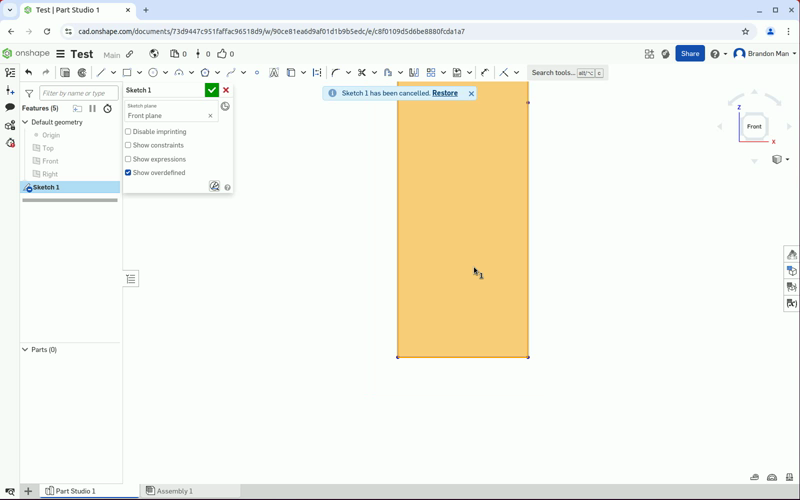
scroll(-6)
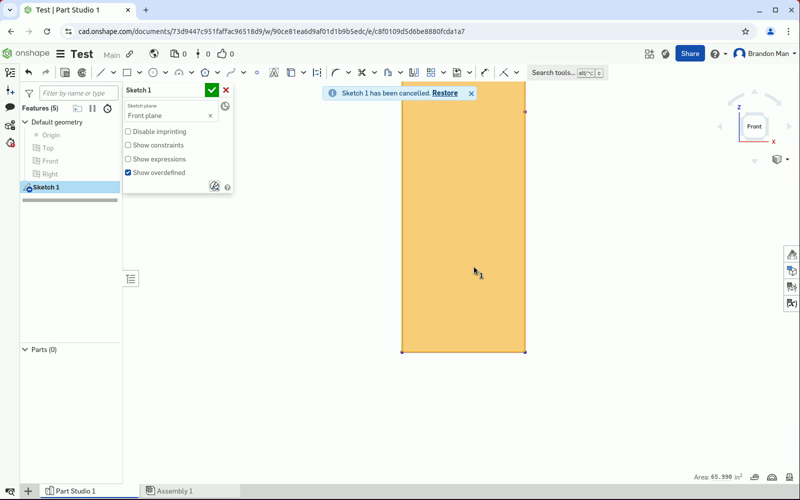
scroll(-6)
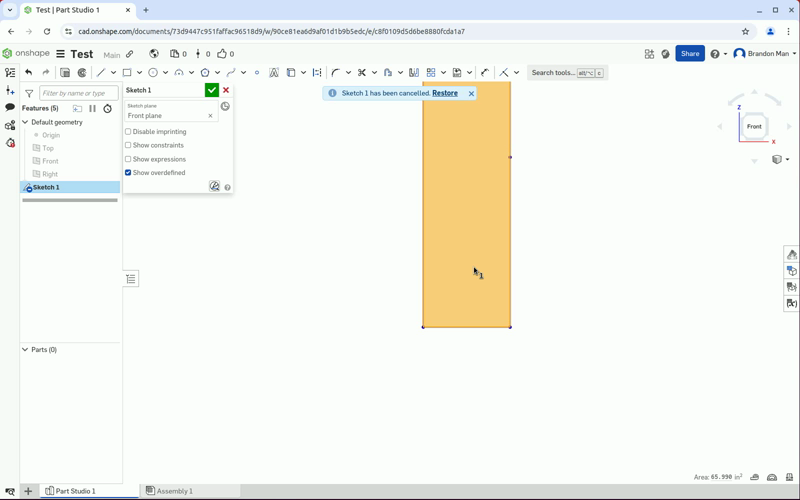
scroll(-6)
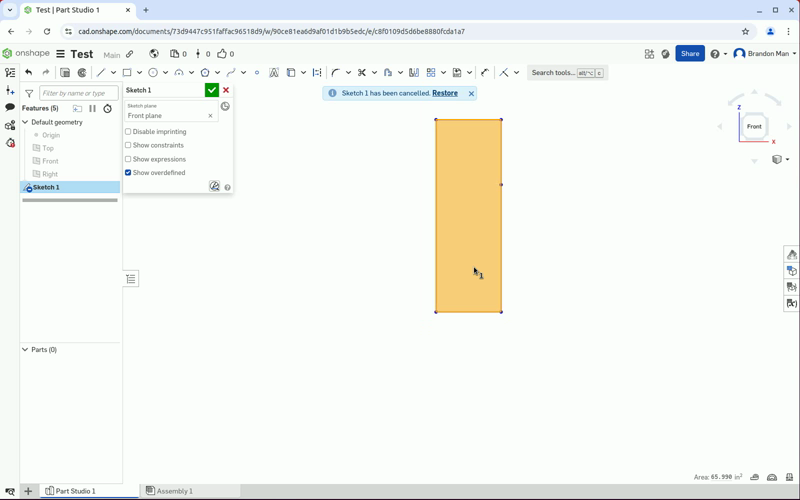
scroll(-6)
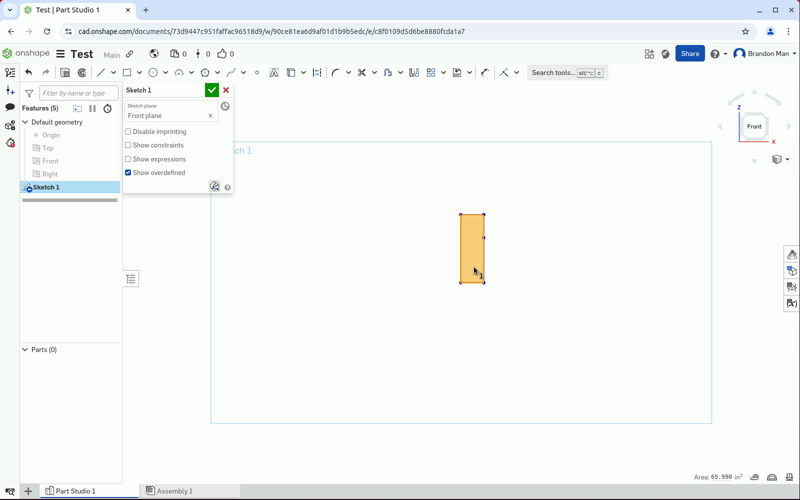
mouse_move(73, 352)
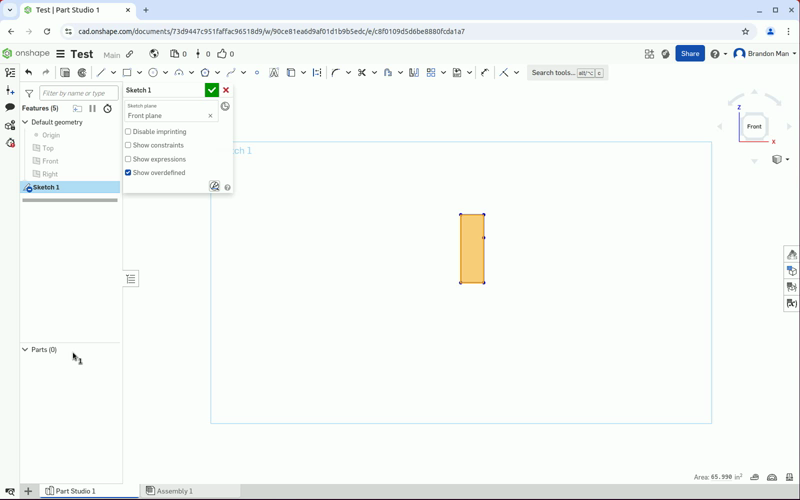
key(shift+y)
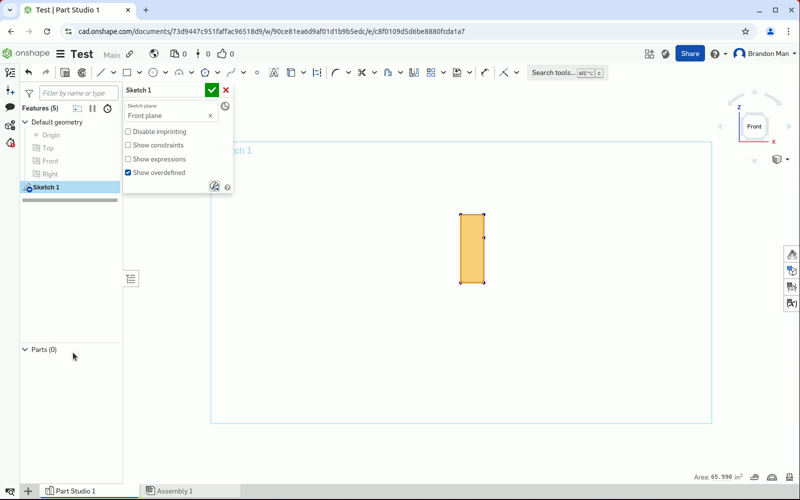
key(shift+e)
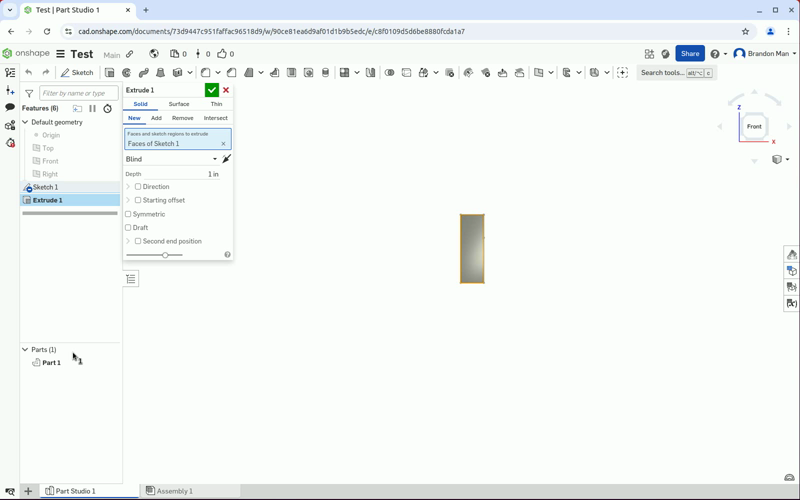
mouse_move(143, 106)
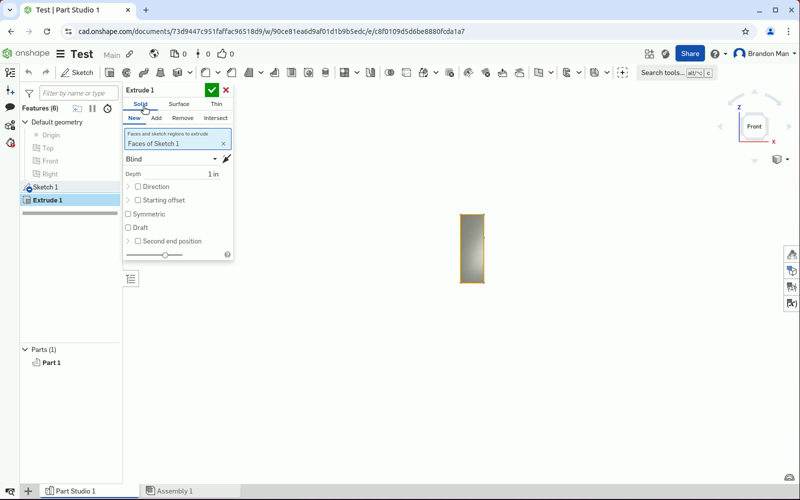
click(143, 106)
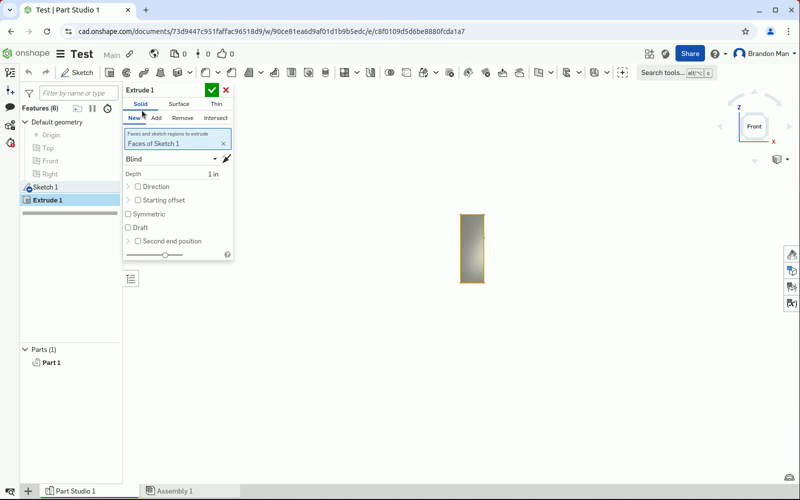
mouse_move(137, 120)
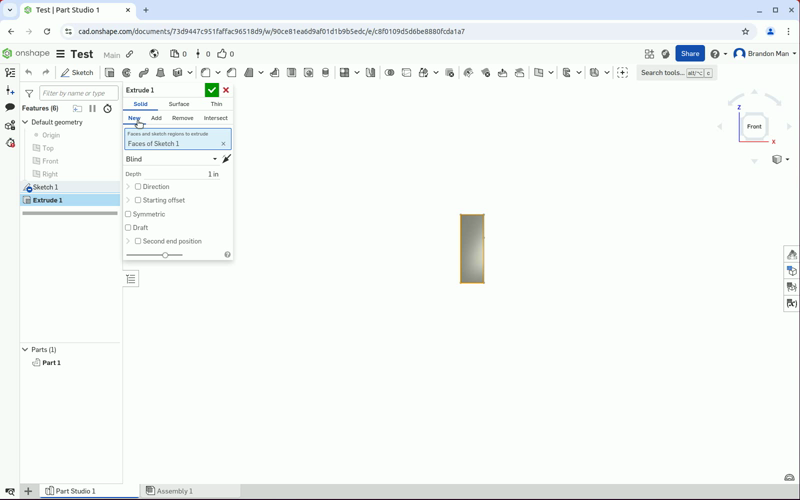
click(137, 120)
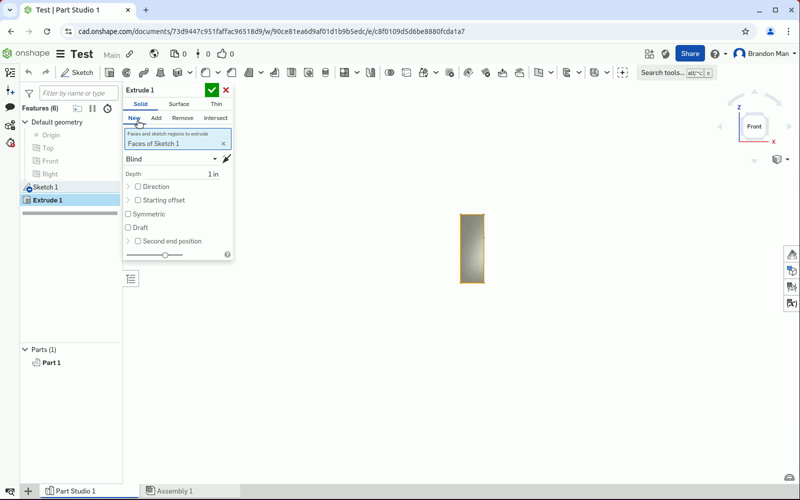
key(tab, 4)
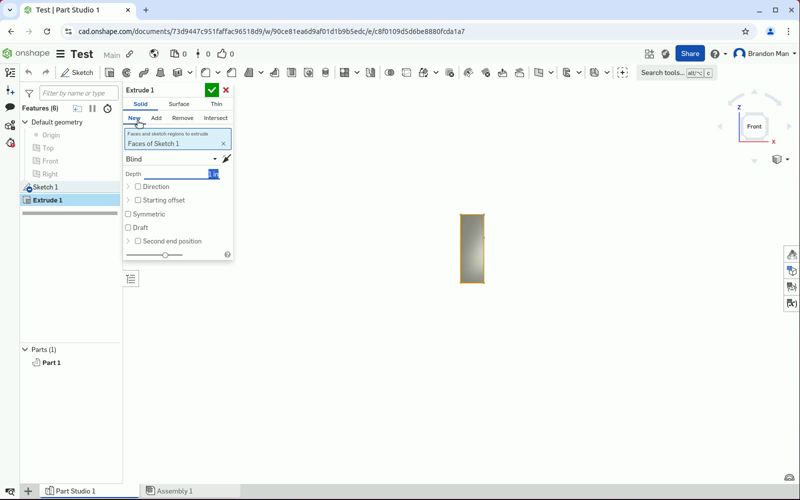
text(9.148)
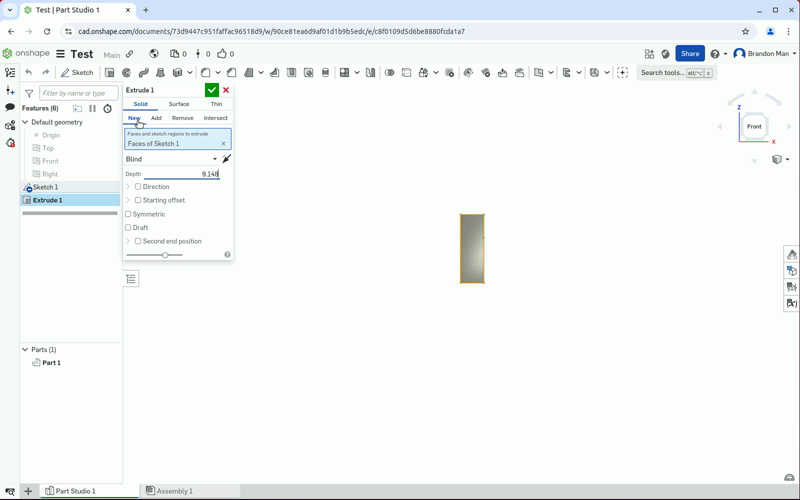
key(tab, 3)
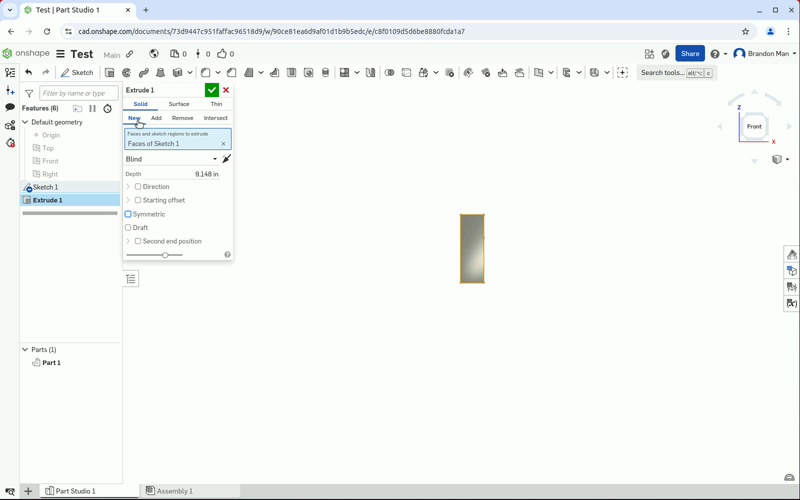
key(space)
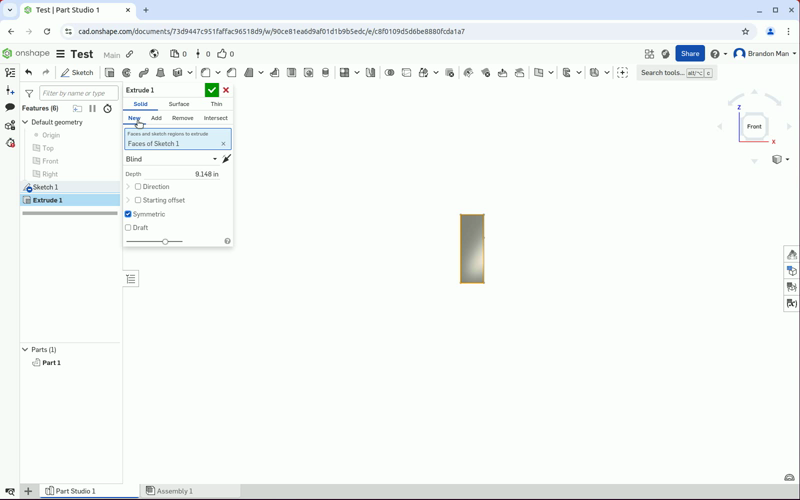
key(enter)
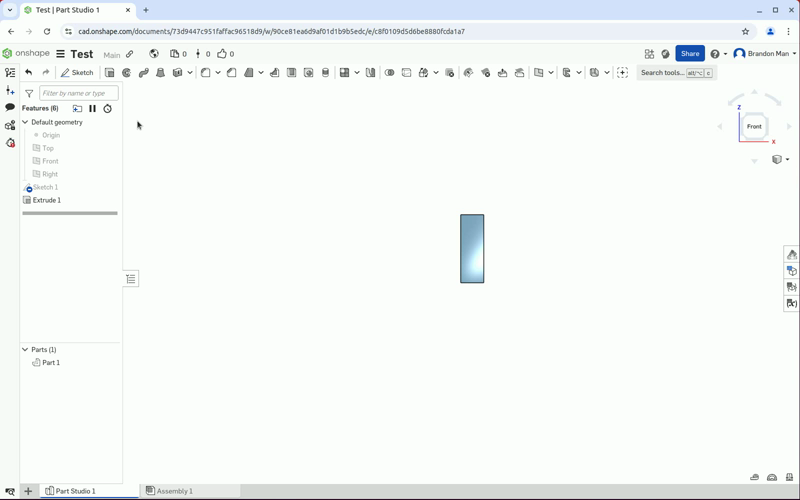
key(shift+h)
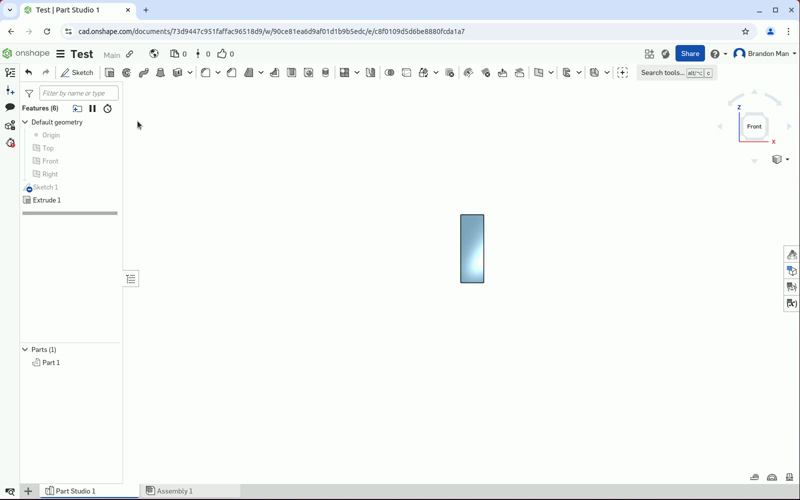
key(shift+h)
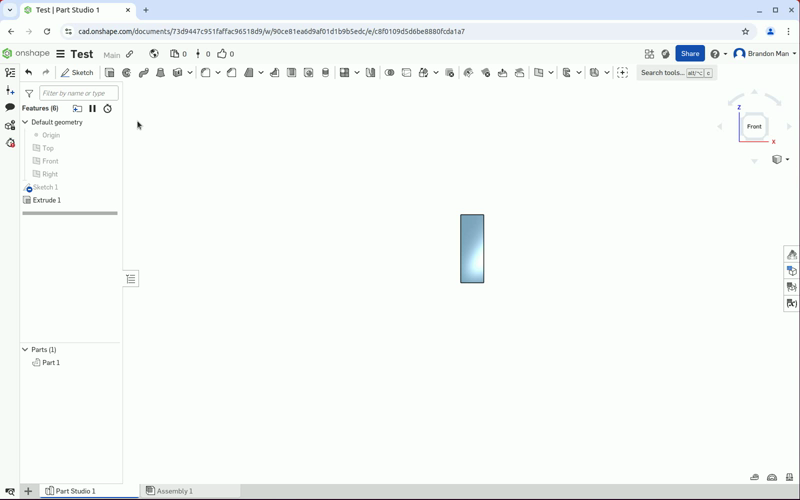
mouse_move(73, 189)
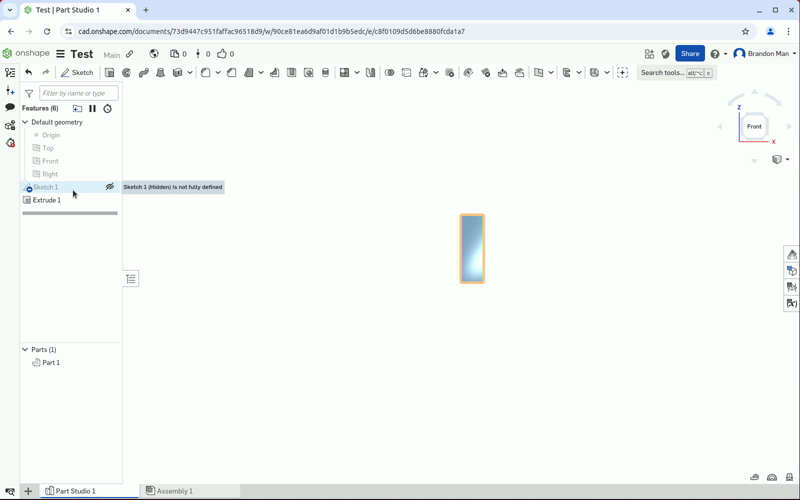
click(73, 189)
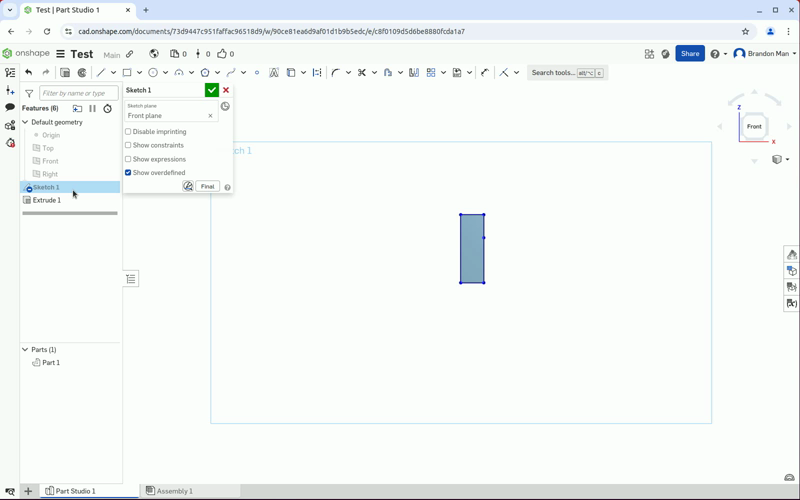
mouse_move(229, 92)
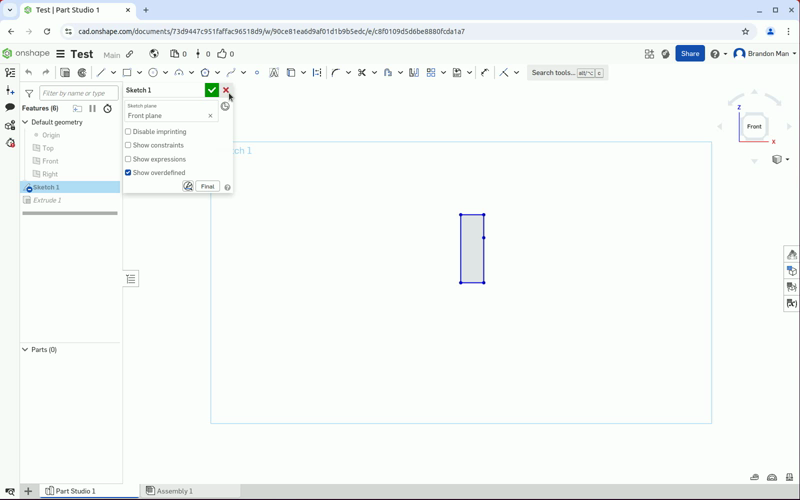
click(229, 92)
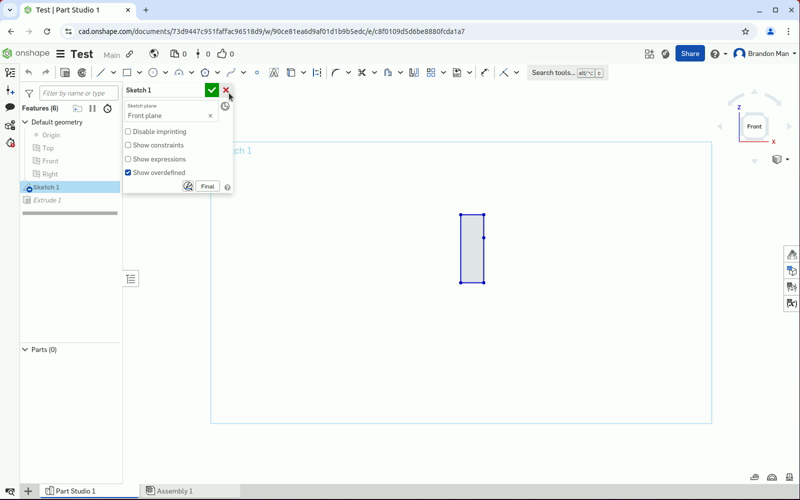
key(shift+s)
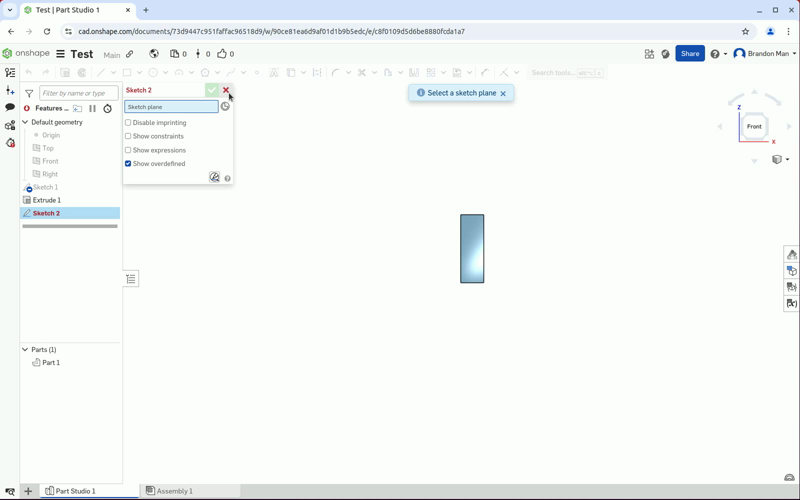
mouse_move(73, 163)
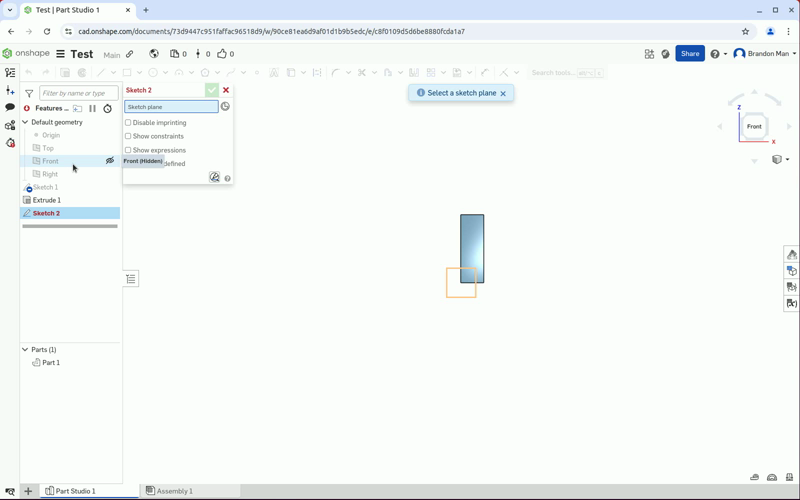
click(73, 163)
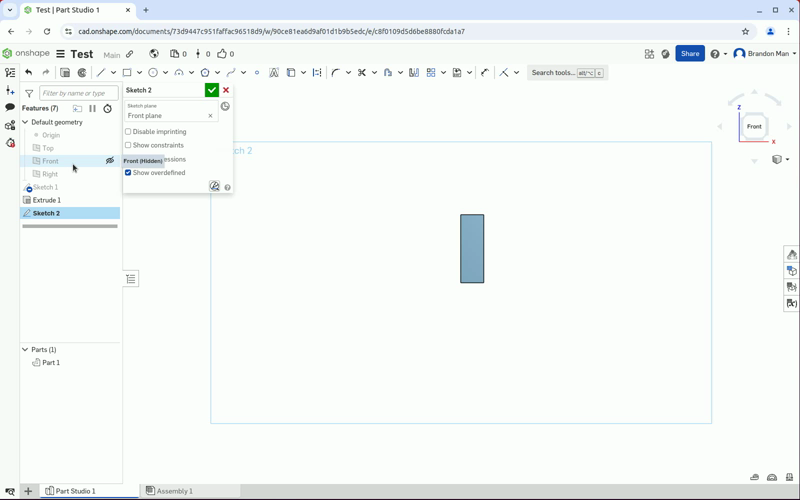
mouse_move(73, 352)
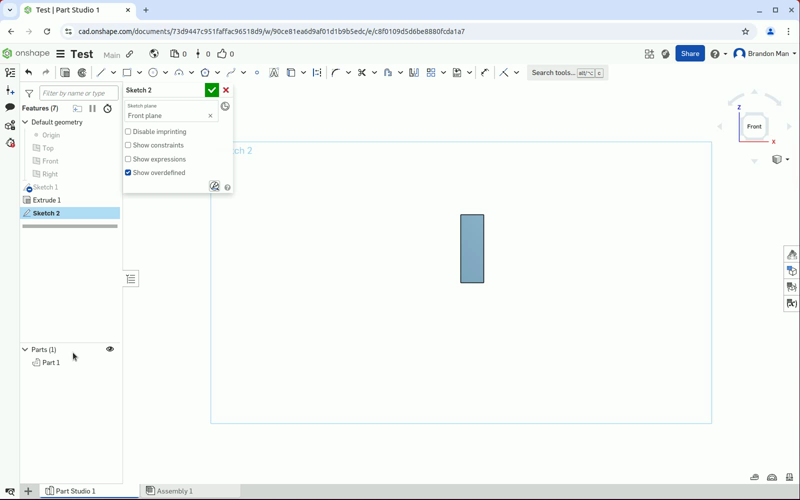
key(y)
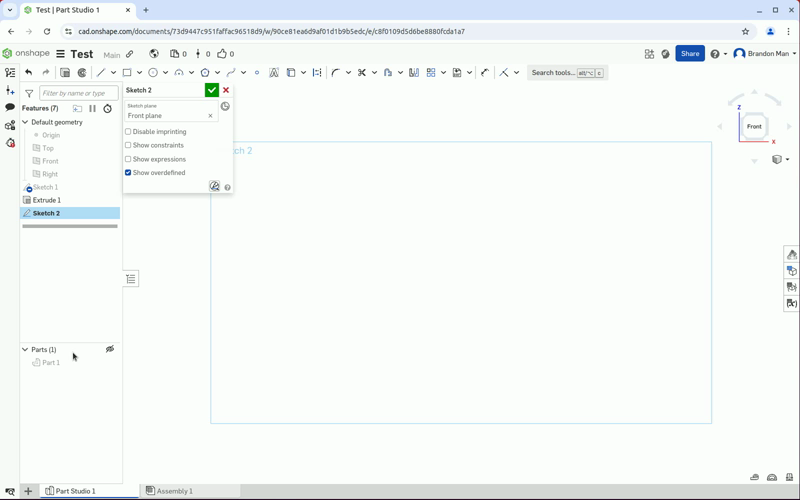
key(l)
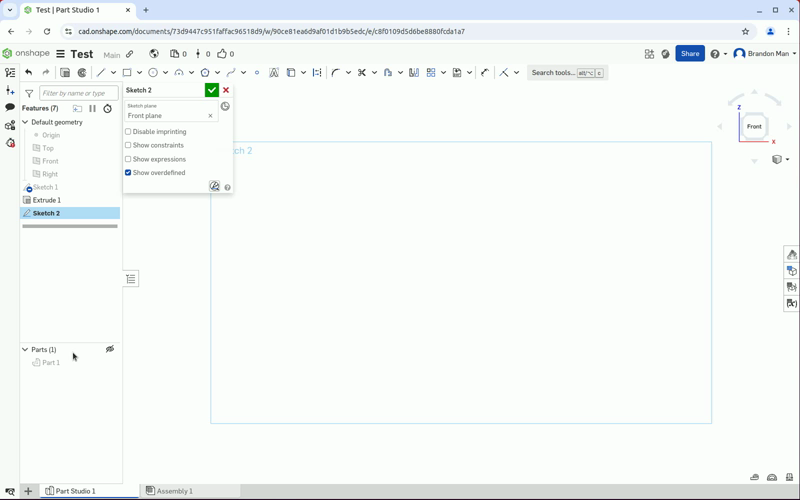
key_down(shift)
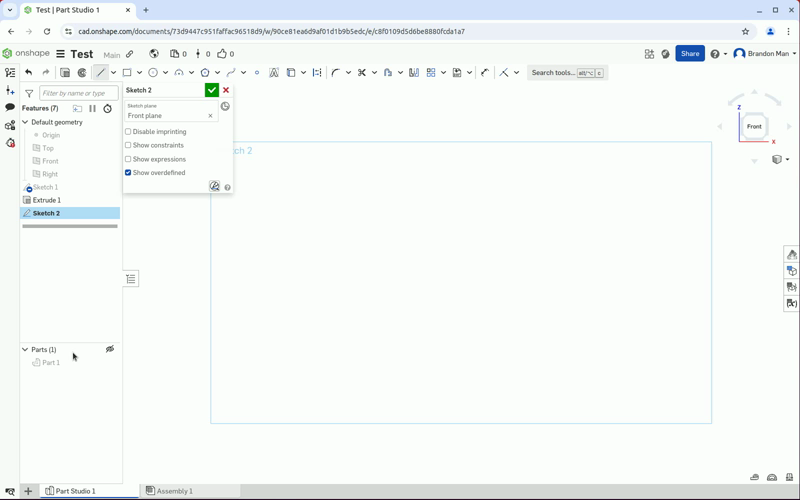
mouse_move(483, 282)
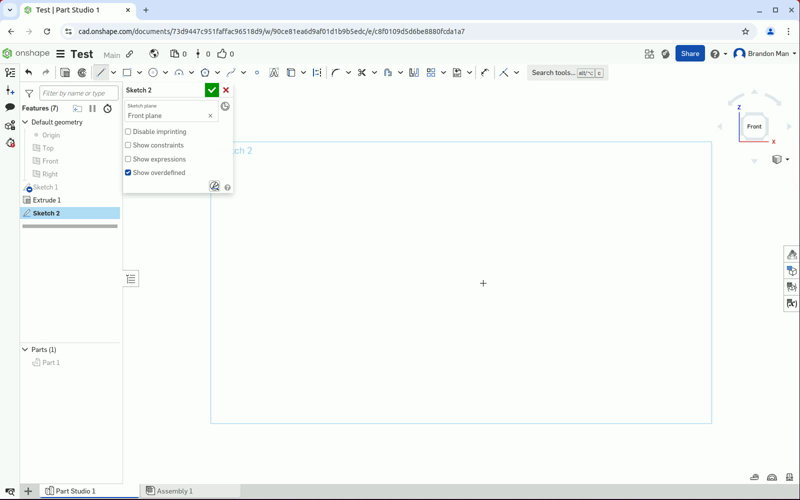
click(483, 282)
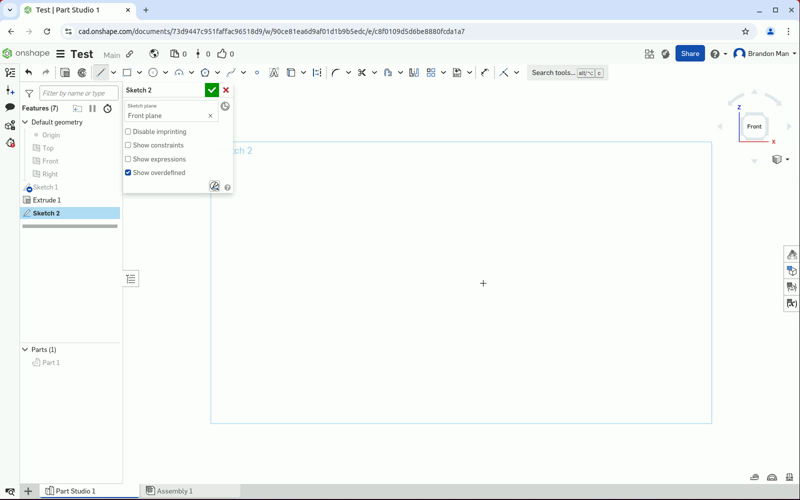
key_up(shift)
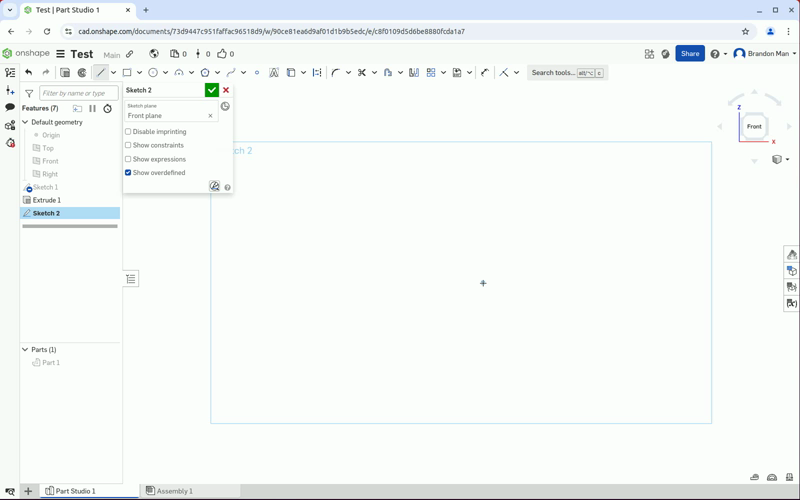
key_down(shift)
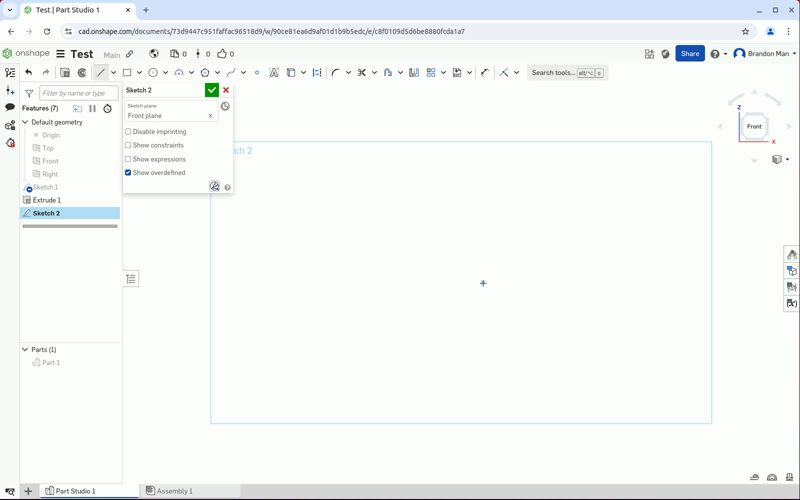
mouse_move(513, 282)
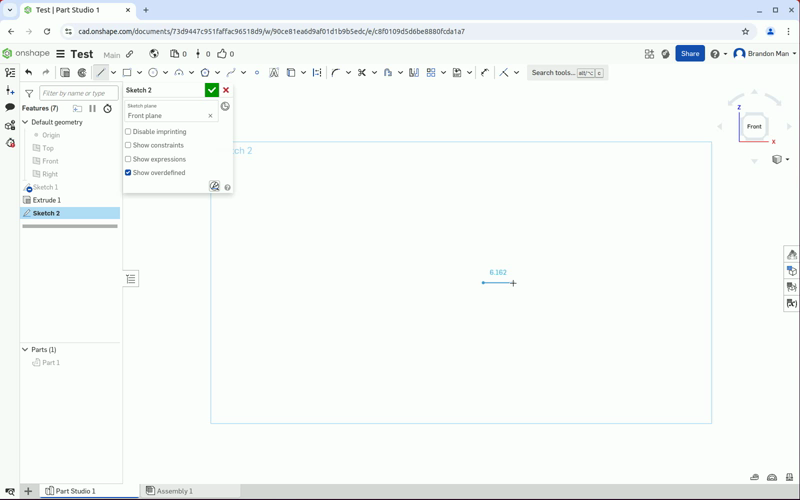
mouse_move(498, 282)
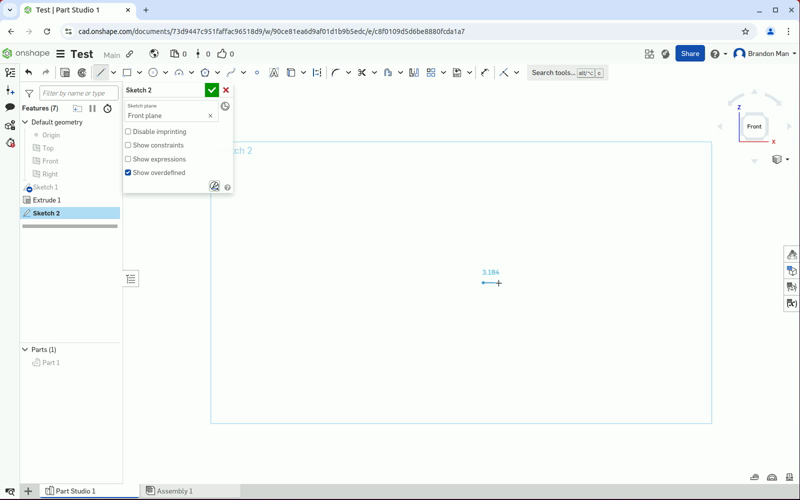
click(498, 282)
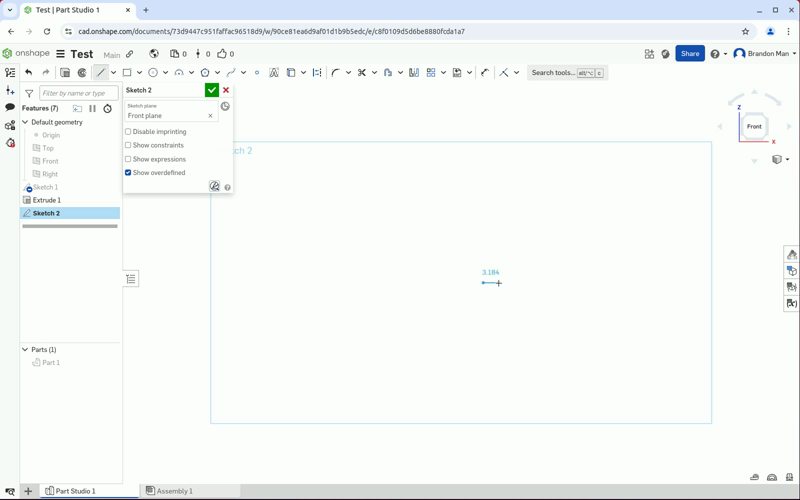
key_up(shift)
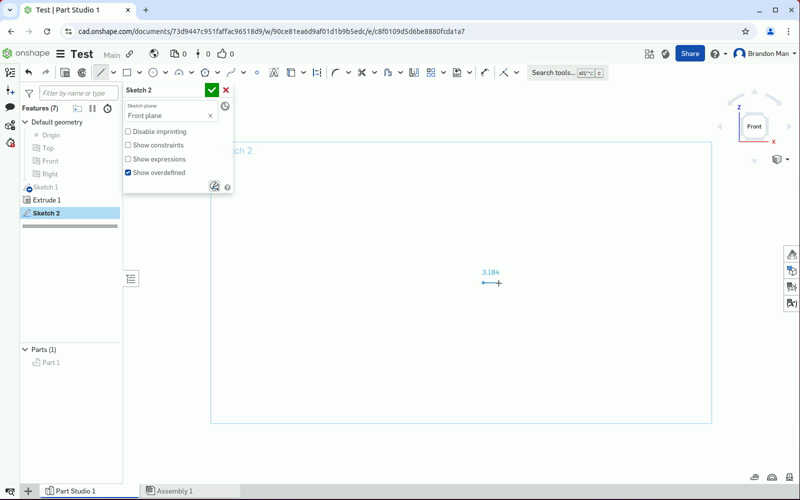
key_down(shift)
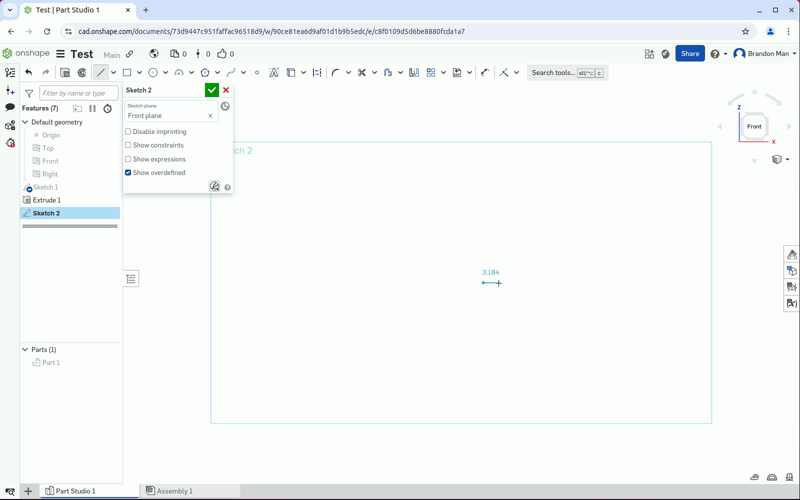
mouse_move(528, 282)
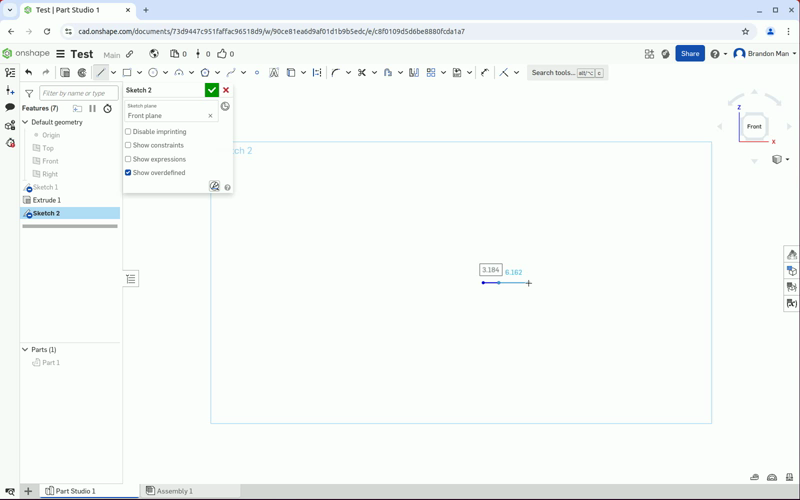
mouse_move(498, 237)
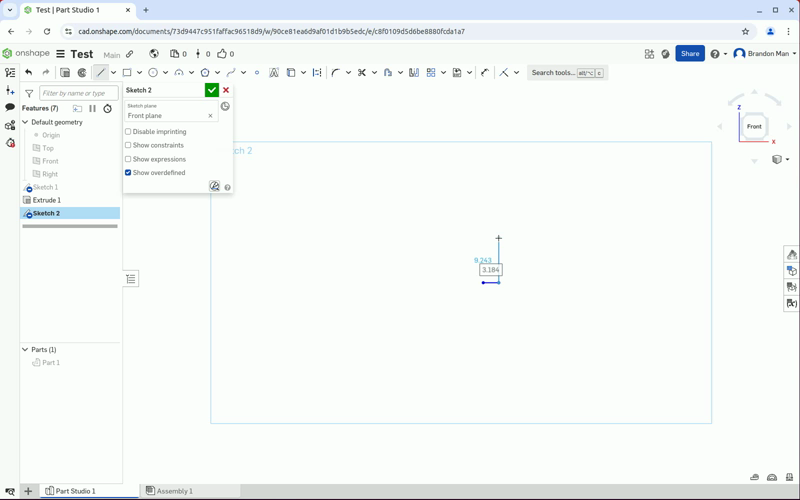
click(498, 237)
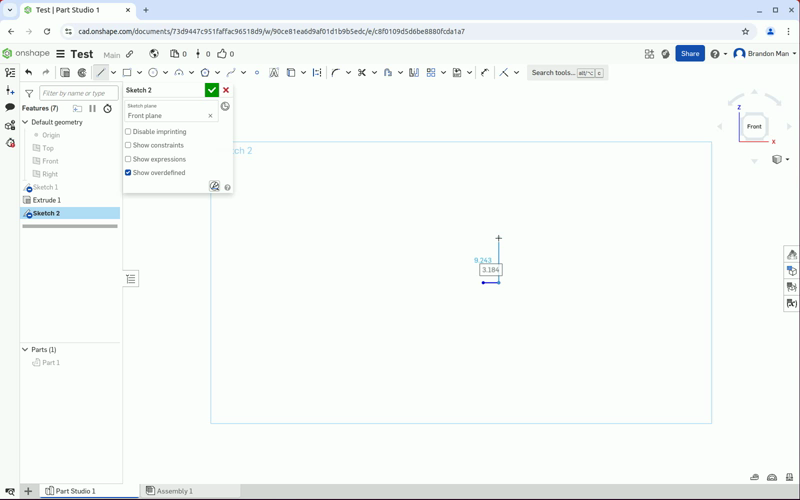
key_up(shift)
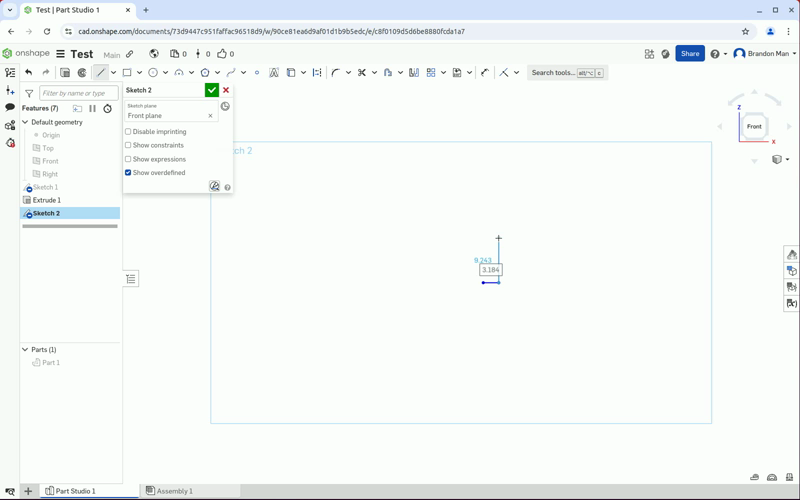
key_down(shift)
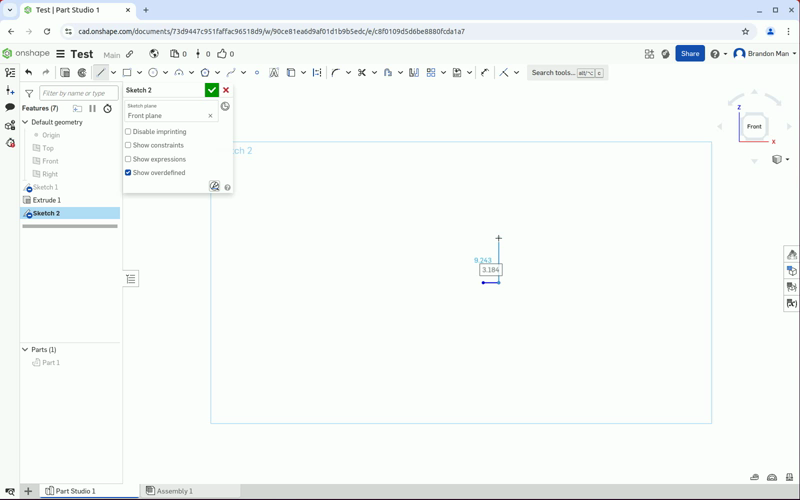
mouse_move(528, 237)
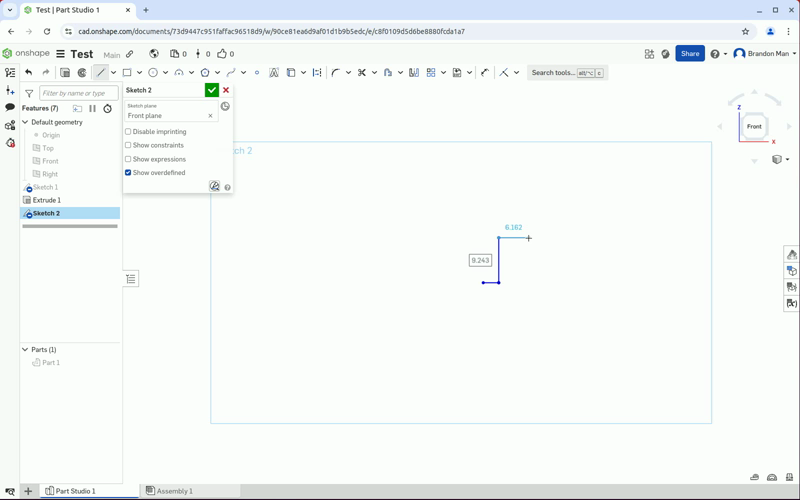
mouse_move(483, 237)
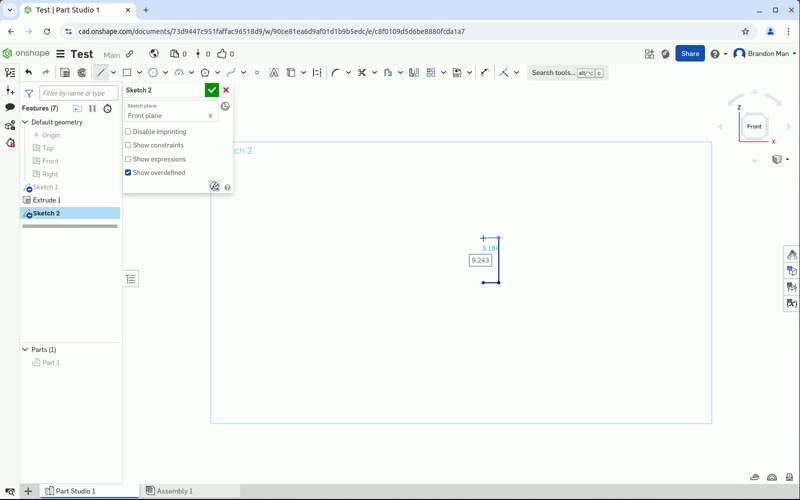
click(483, 237)
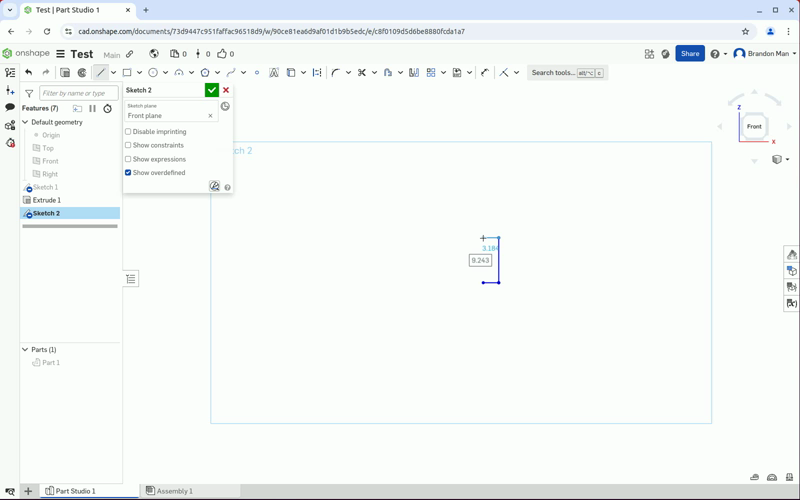
key_up(shift)
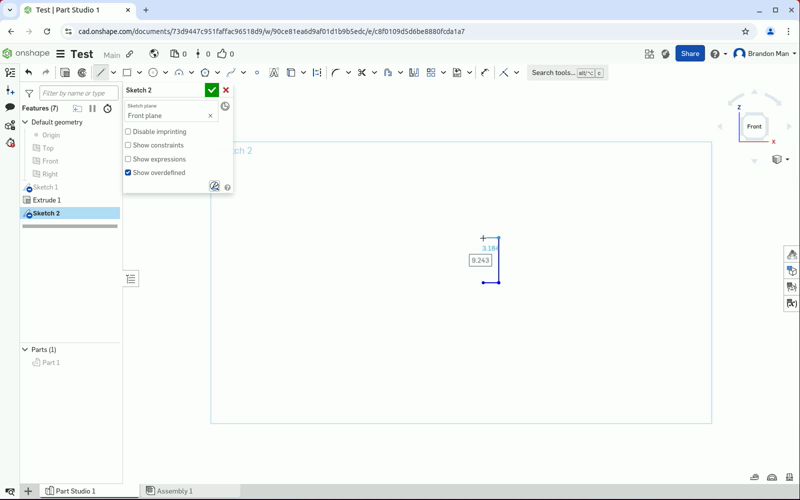
mouse_move(513, 237)
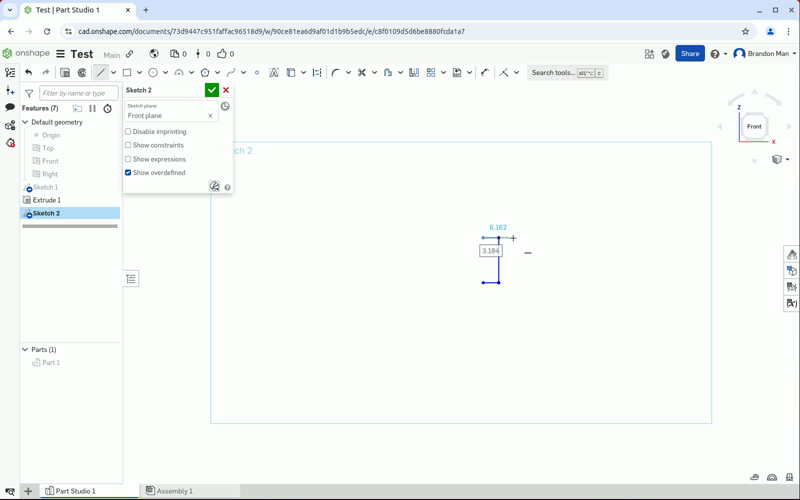
key_down(shift)
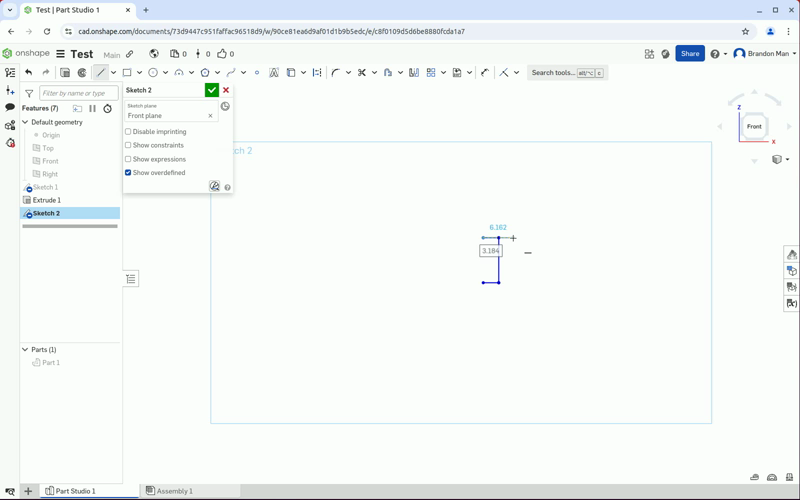
mouse_move(483, 282)
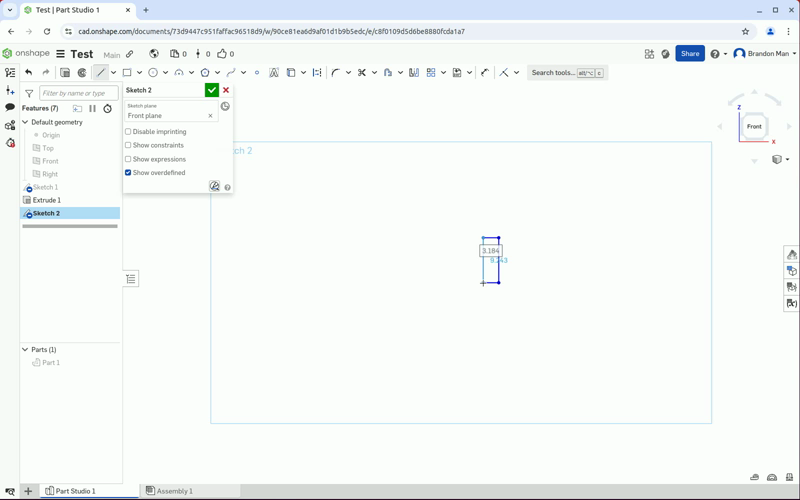
key_up(shift)
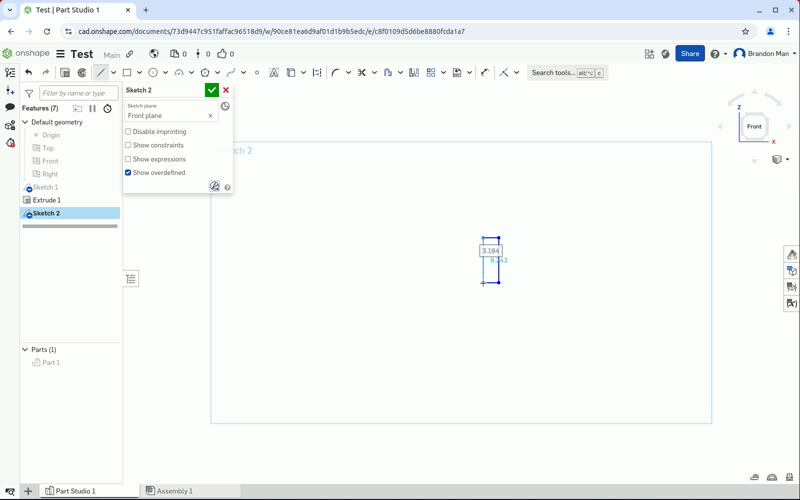
click(483, 282)
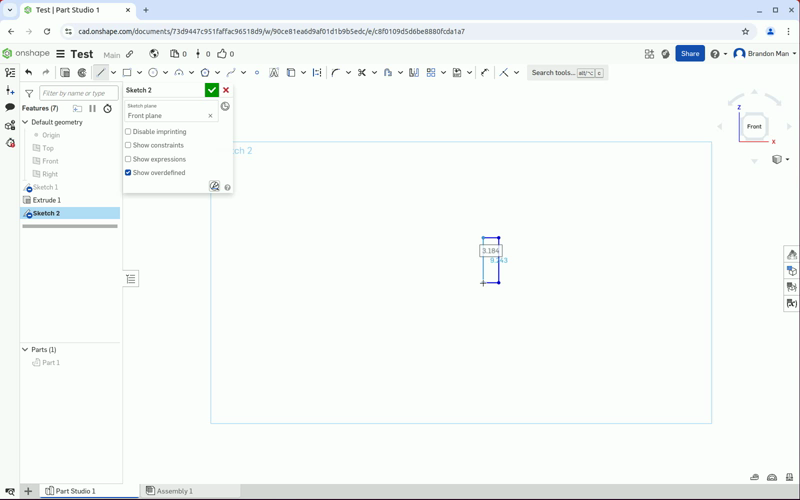
key(esc)
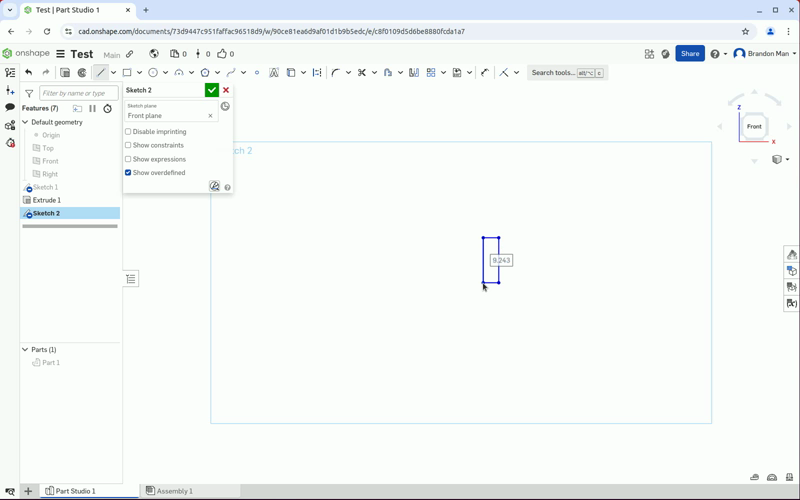
mouse_move(497, 276)
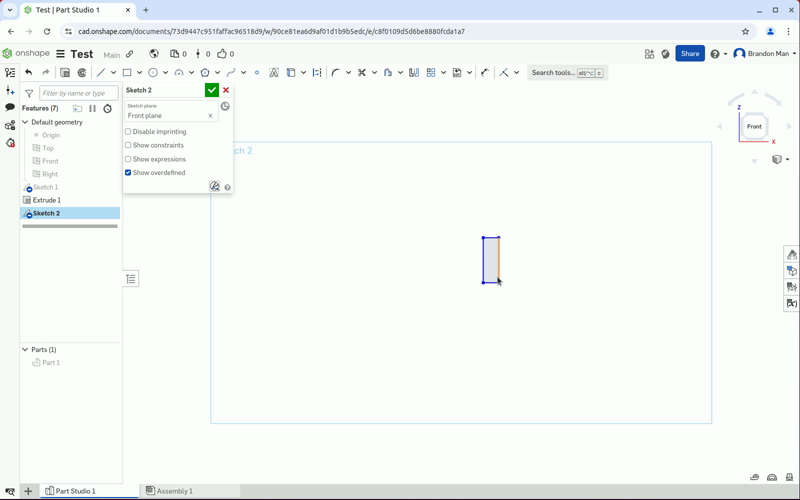
scroll(6)
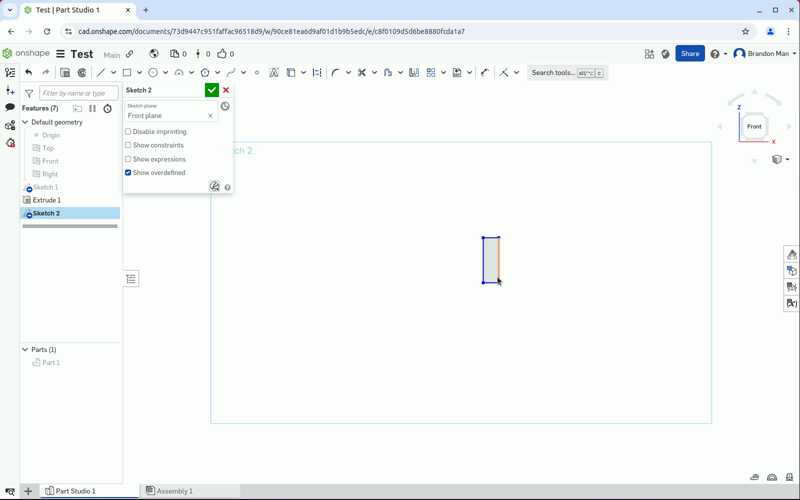
scroll(6)
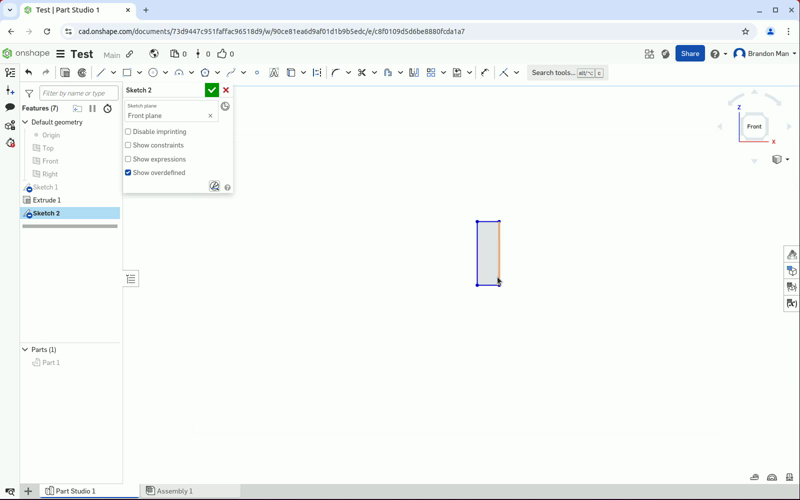
scroll(6)
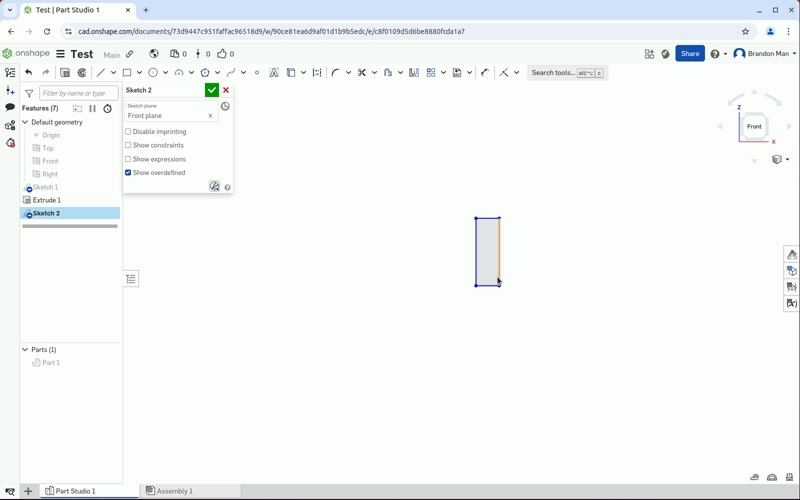
scroll(6)
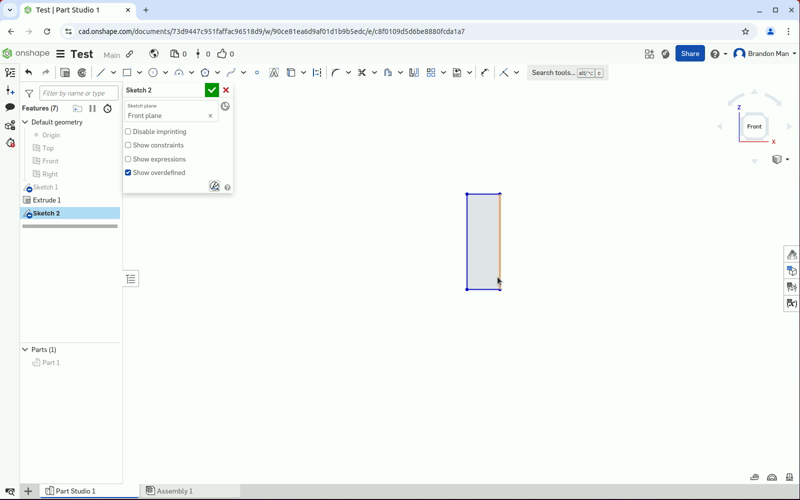
scroll(6)
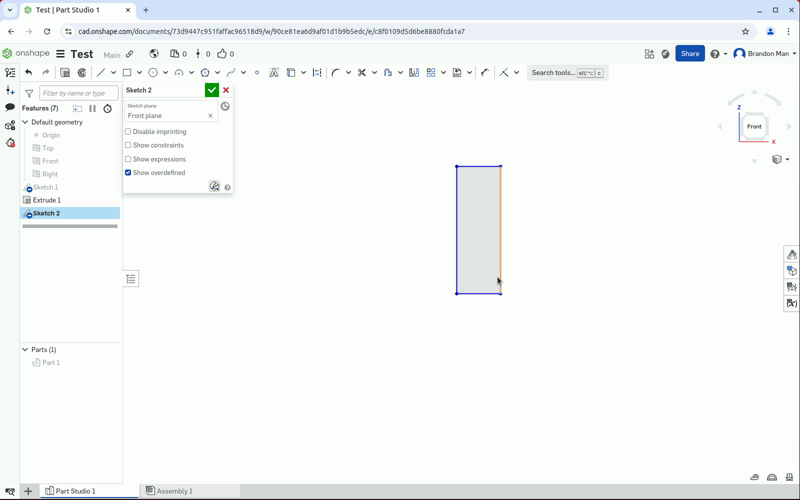
scroll(6)
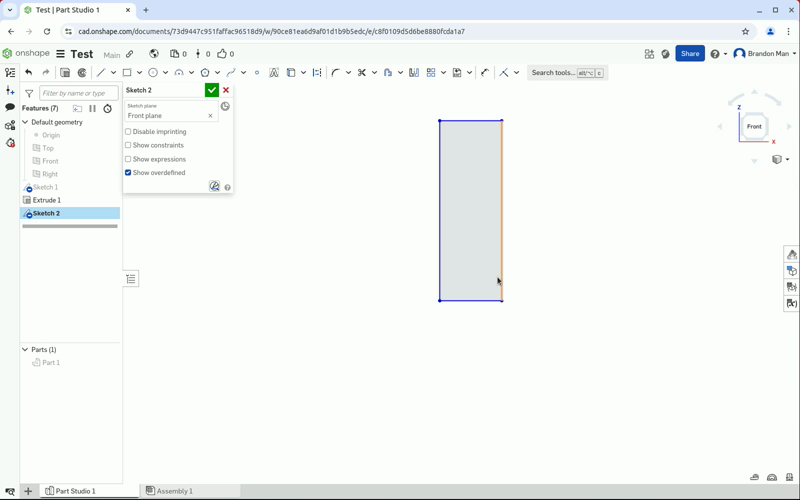
scroll(6)
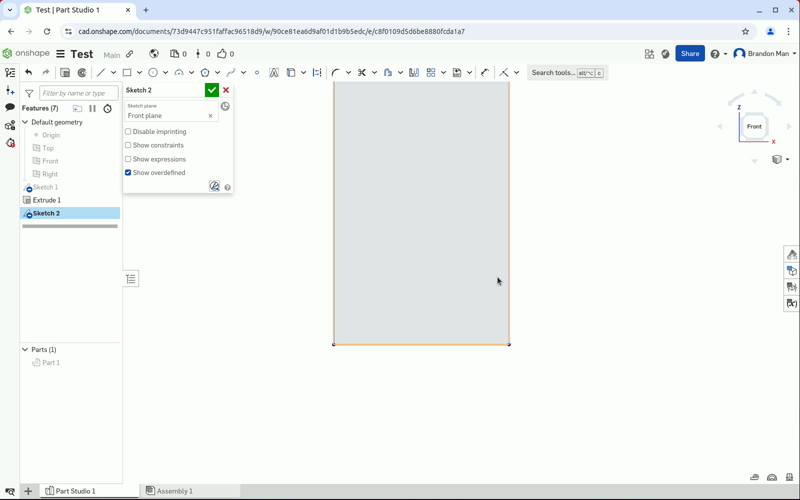
click(497, 276)
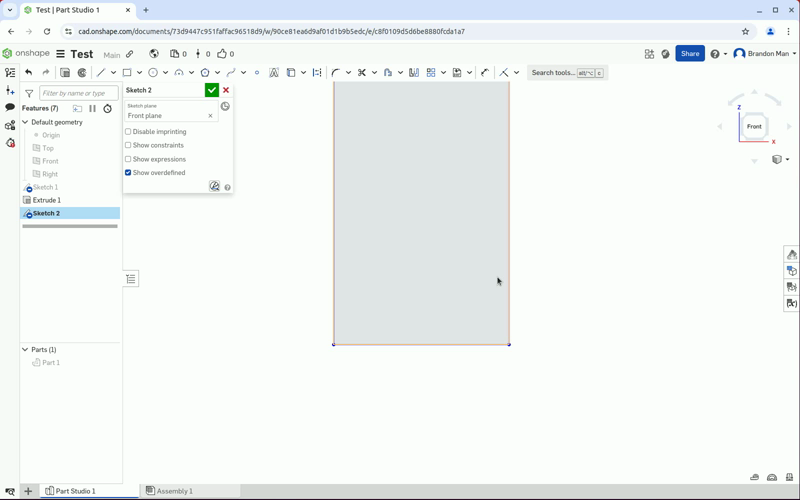
scroll(-6)
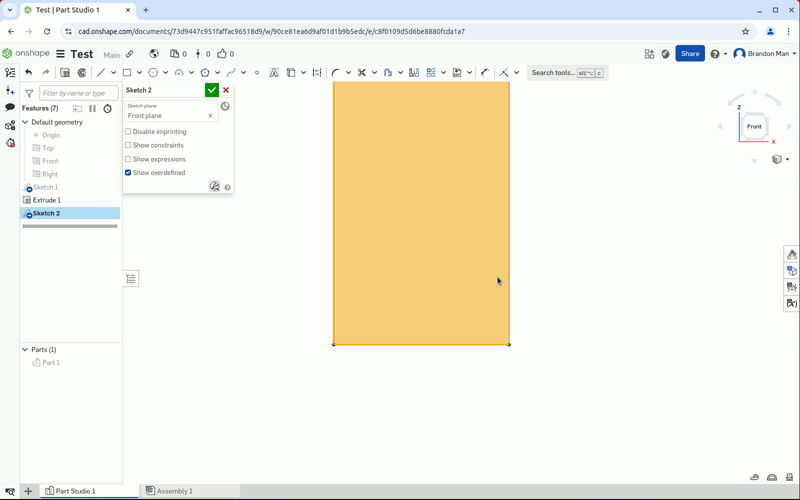
scroll(-6)
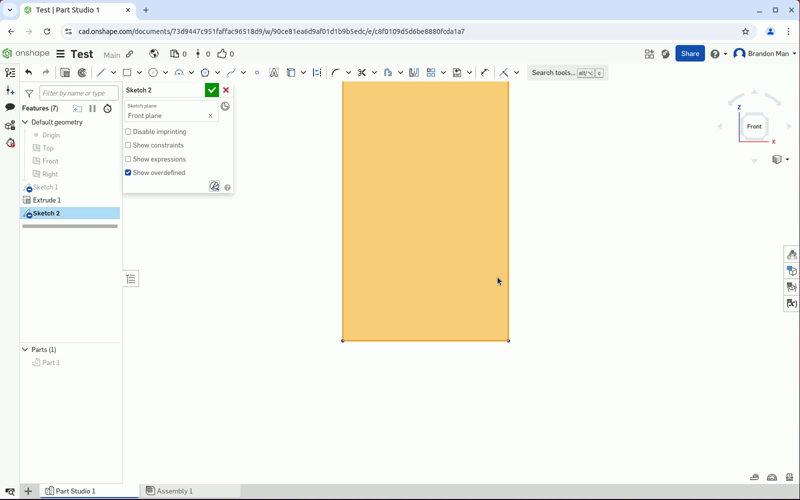
scroll(-6)
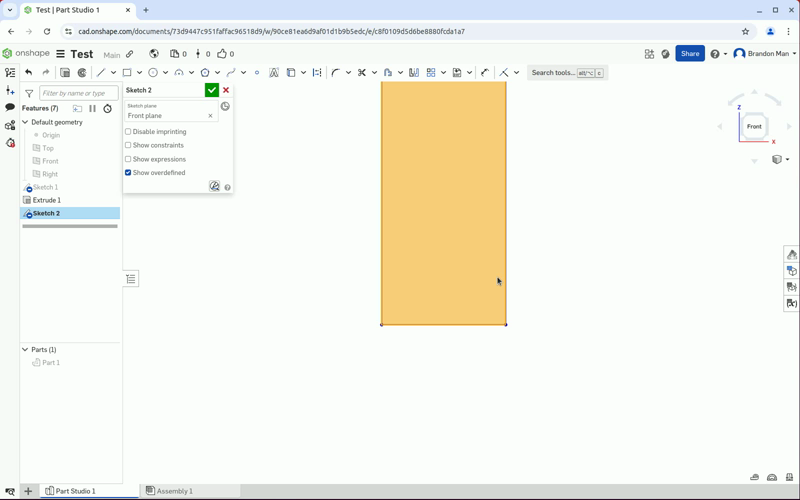
scroll(-6)
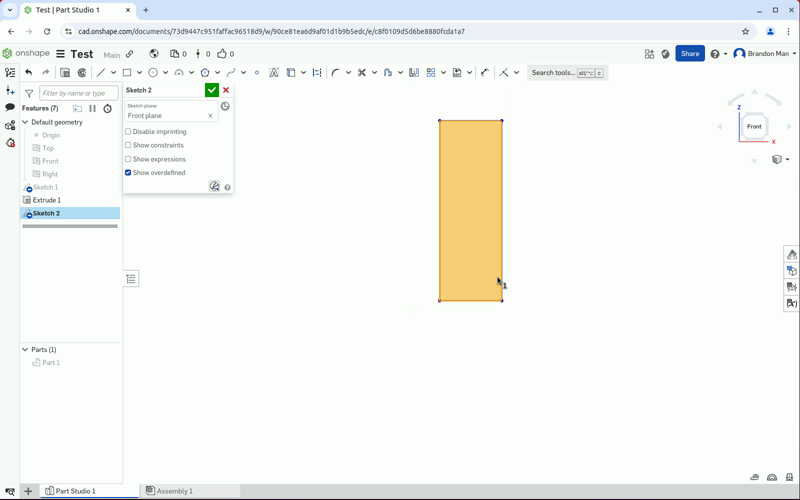
scroll(-6)
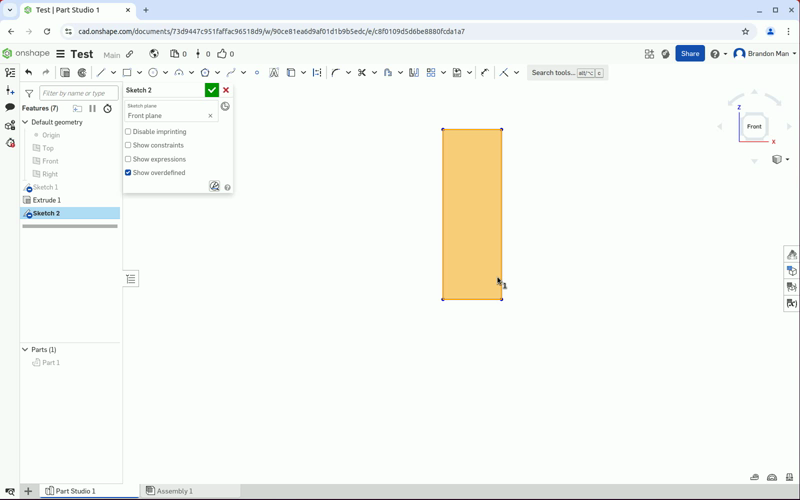
scroll(-6)
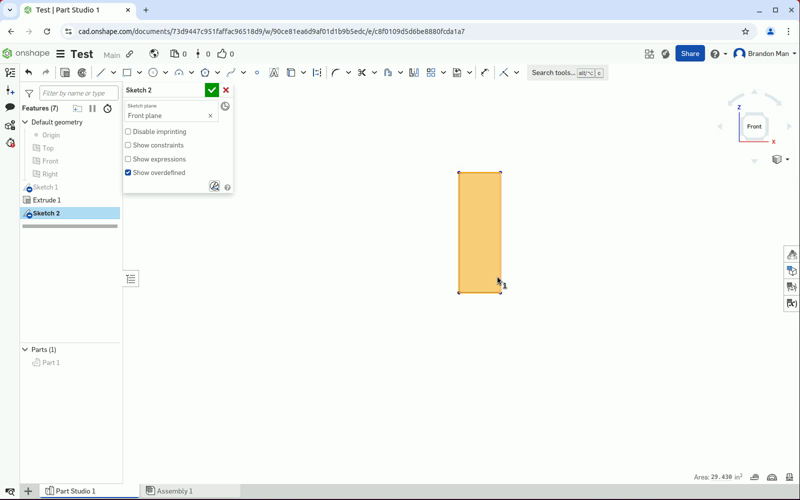
scroll(-6)
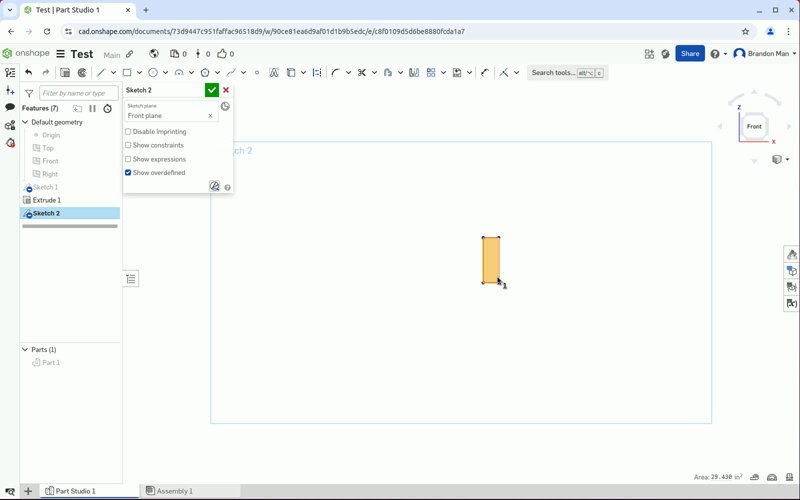
mouse_move(73, 352)
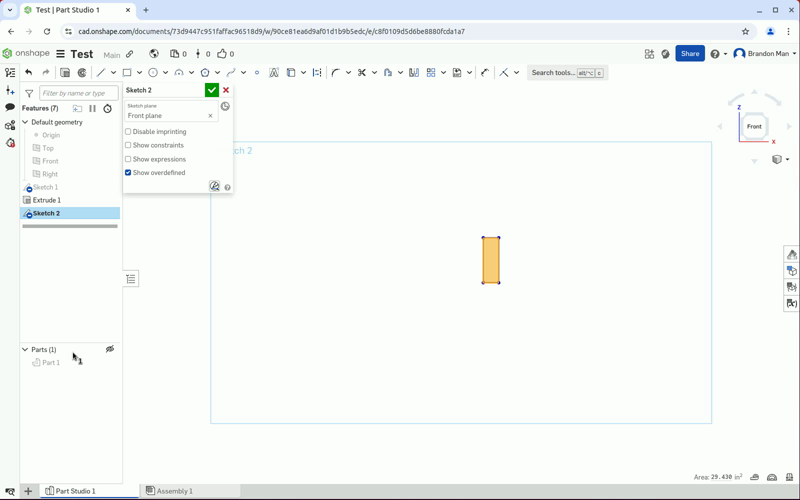
key(shift+y)
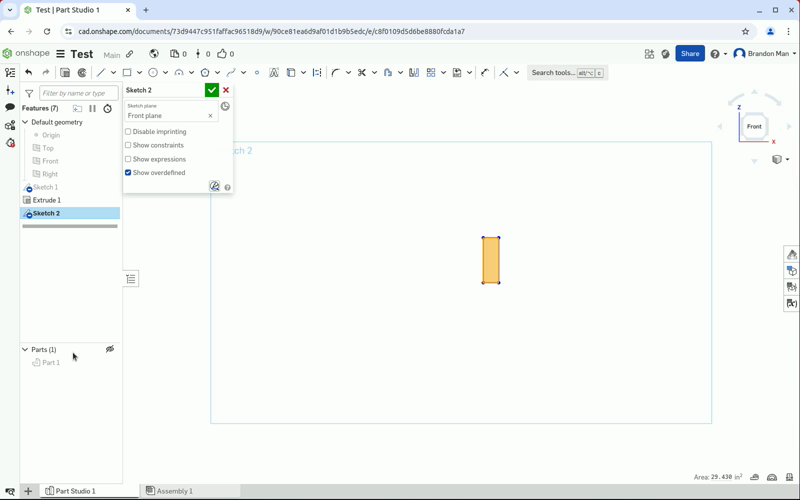
key(shift+e)
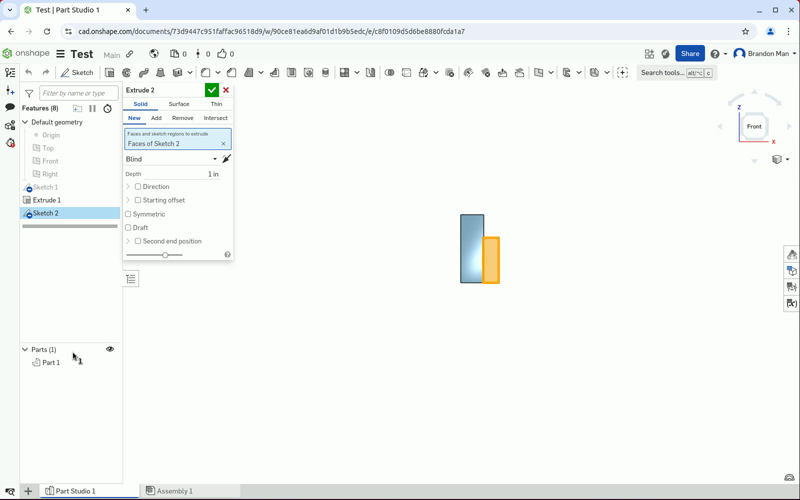
mouse_move(143, 106)
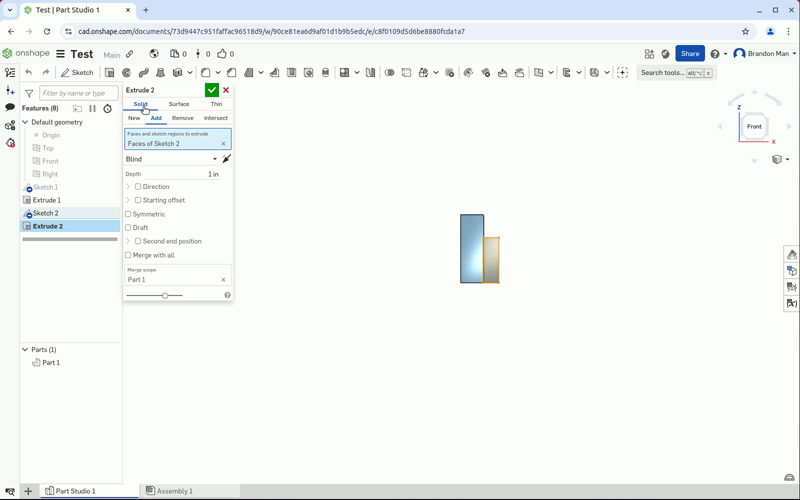
click(143, 106)
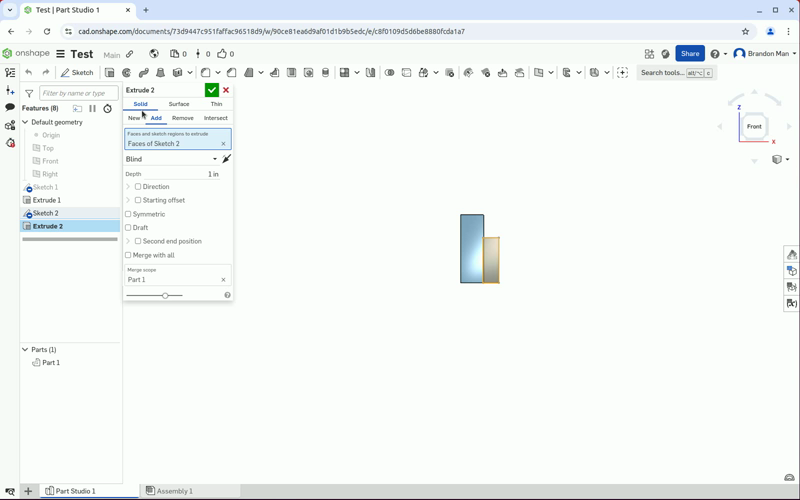
mouse_move(137, 120)
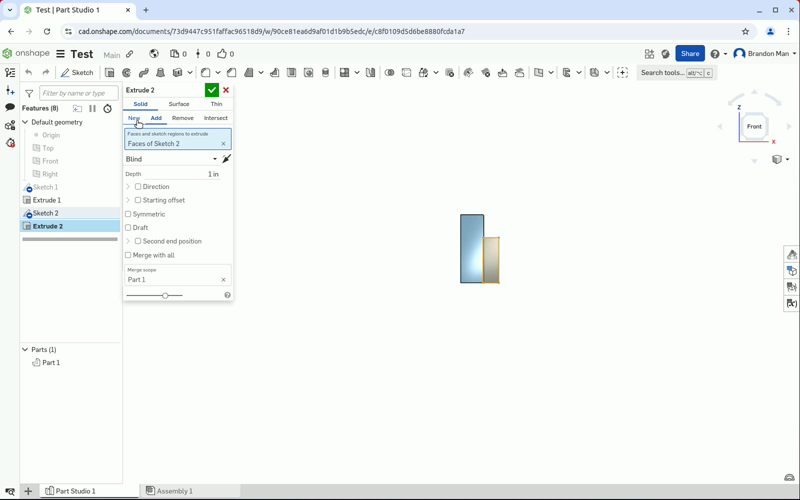
click(137, 120)
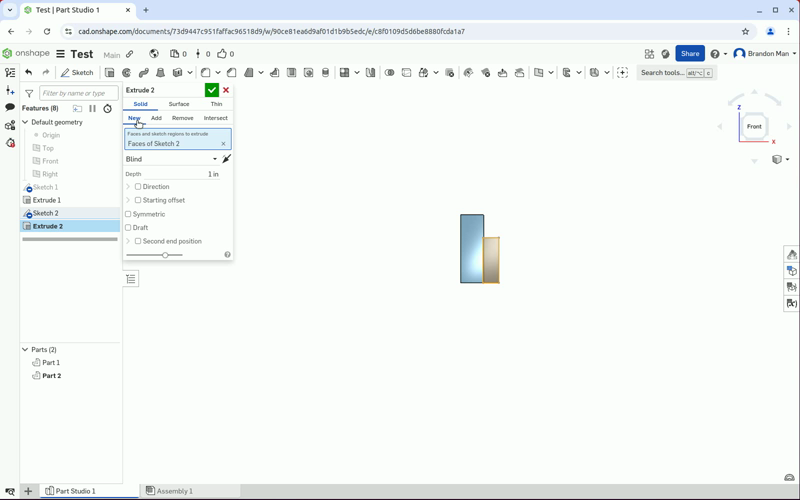
key(tab, 4)
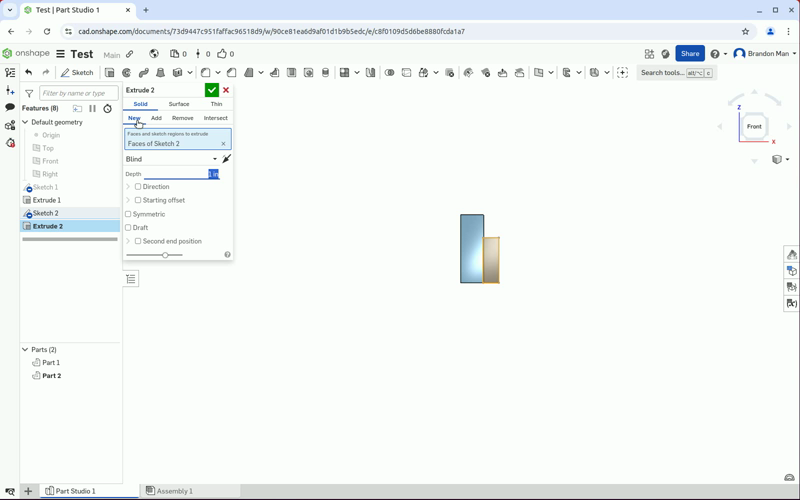
text(9.148)
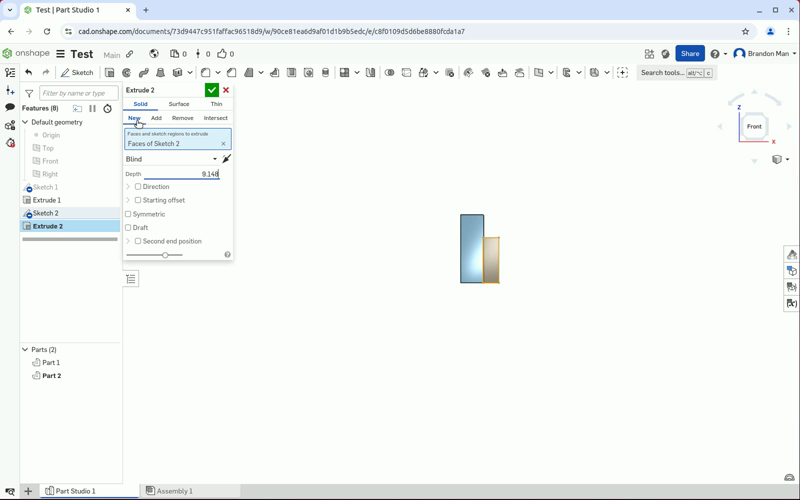
key(tab, 3)
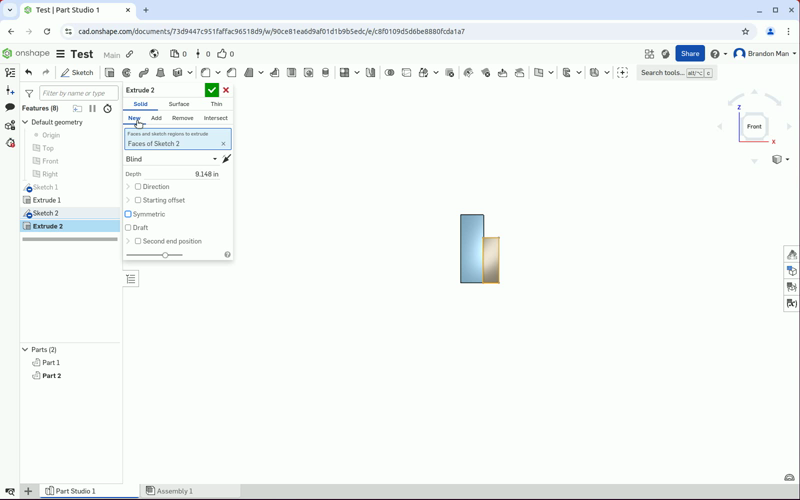
key(space)
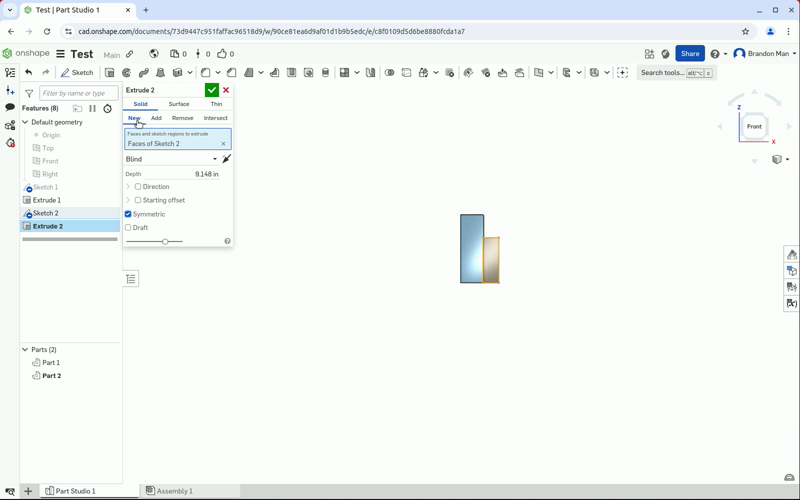
key(enter)
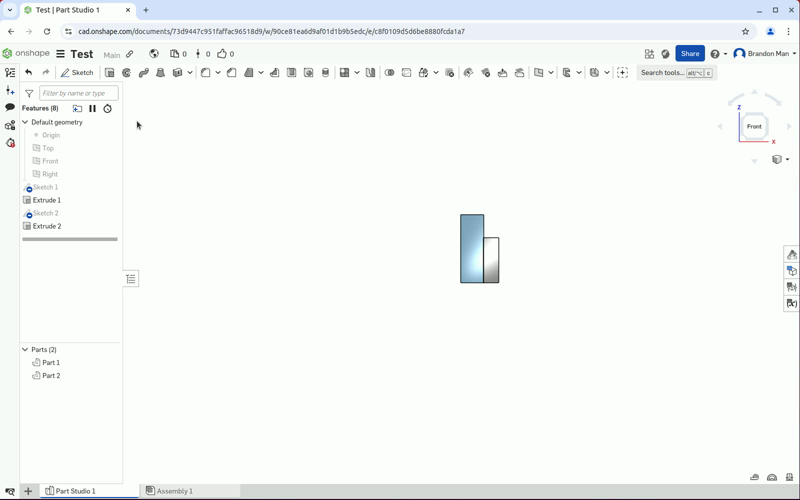
key(shift+h)
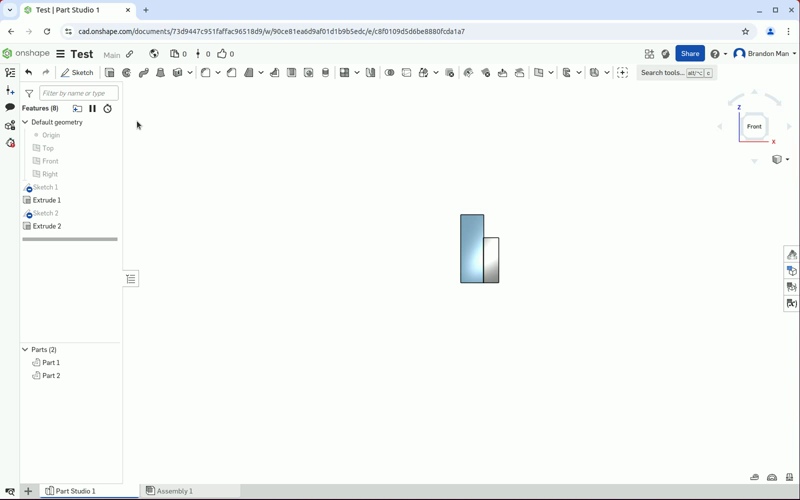
key(shift+h)
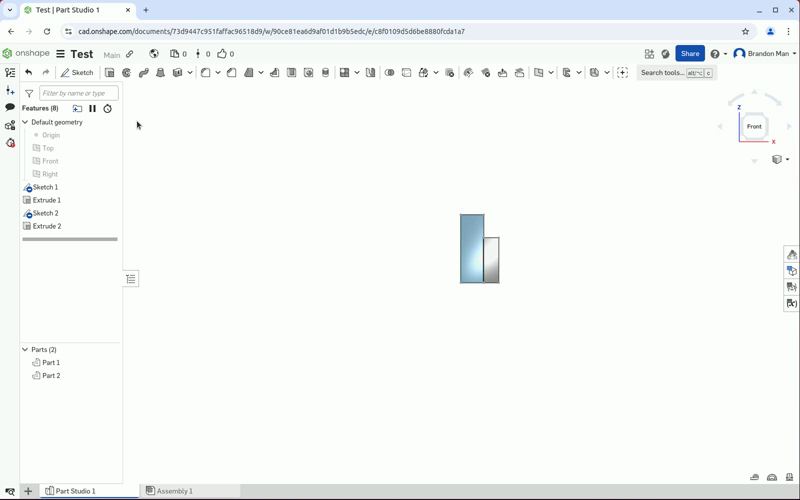
key(shift+7)
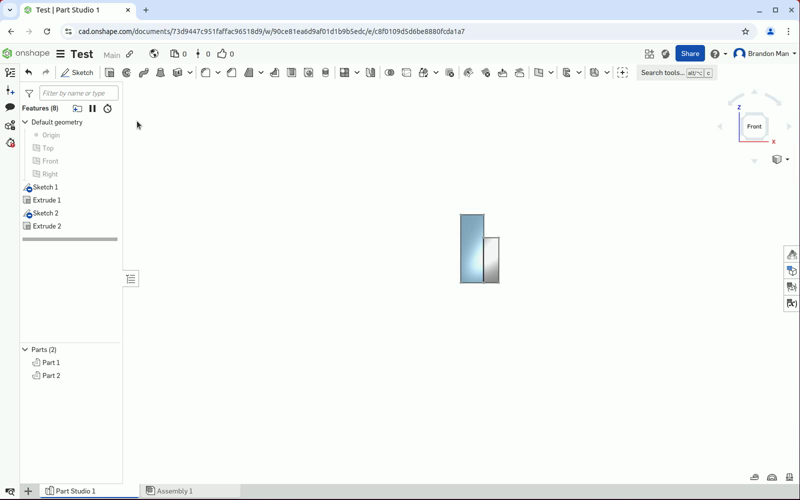
key(left, 2)
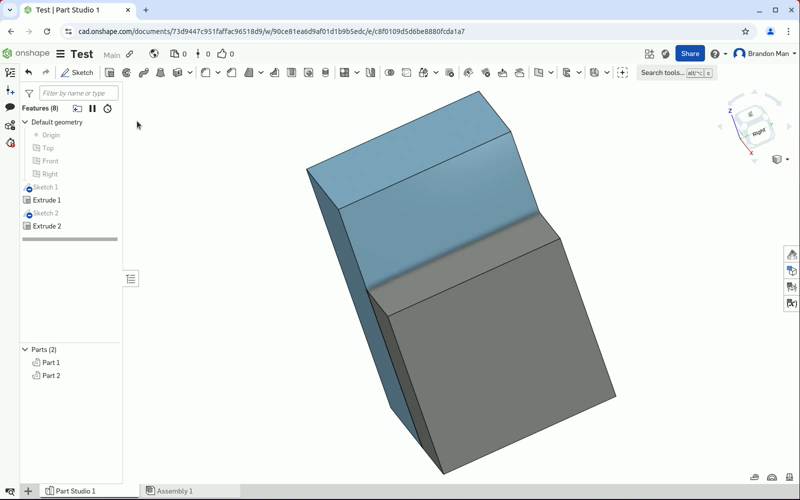
key(down, 2)
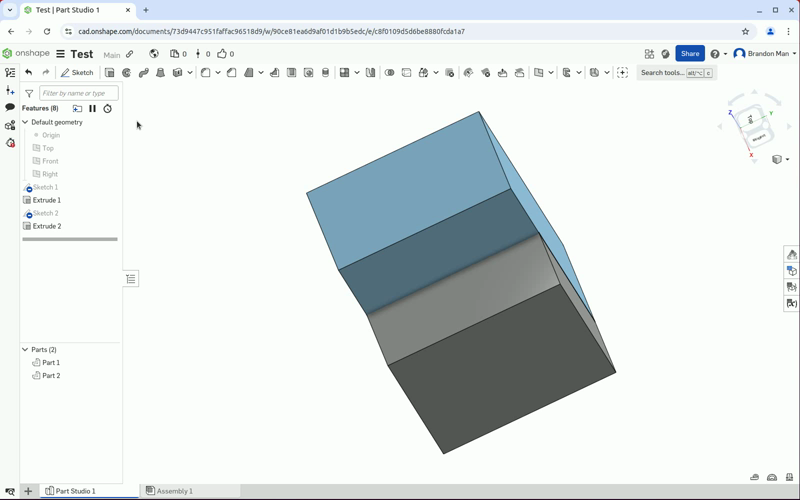
key(up, 2)
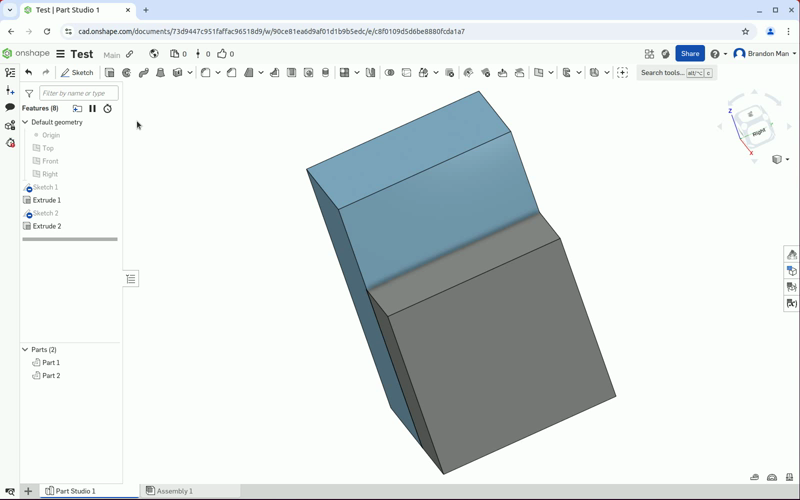
key(right, 2)
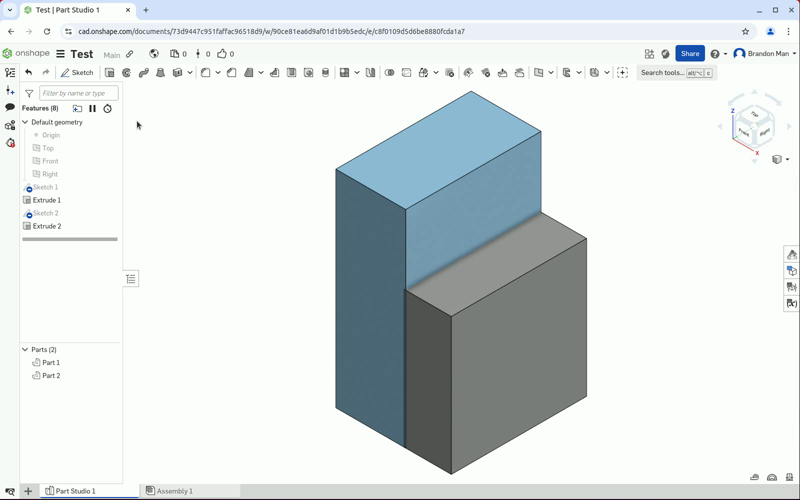
mouse_move(73, 189)
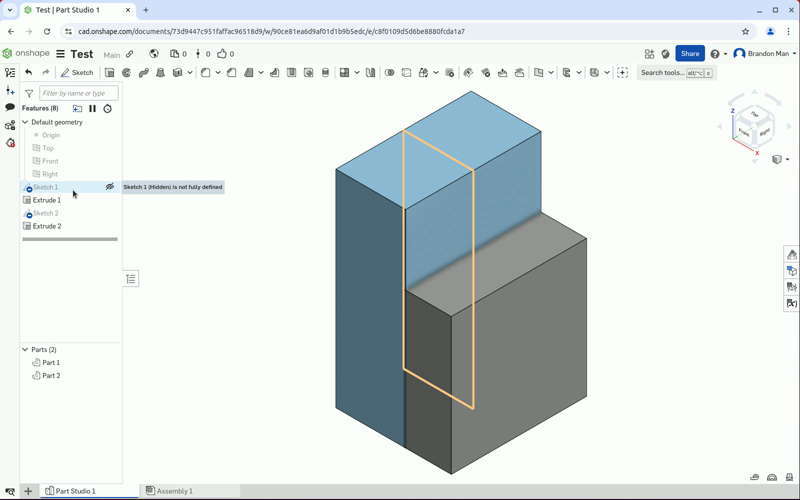
click(73, 189)